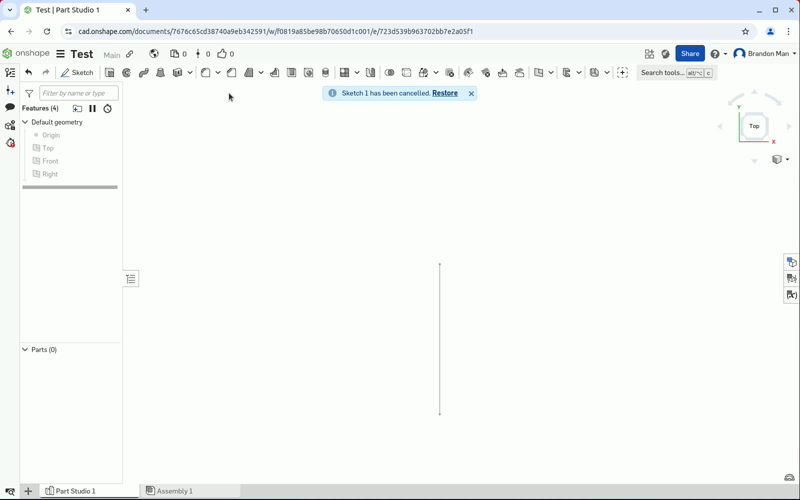
key(shift+h)
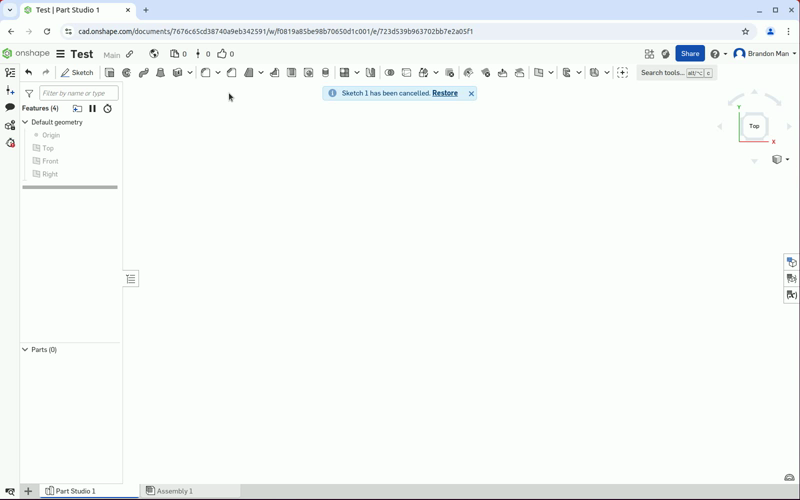
key(shift+s)
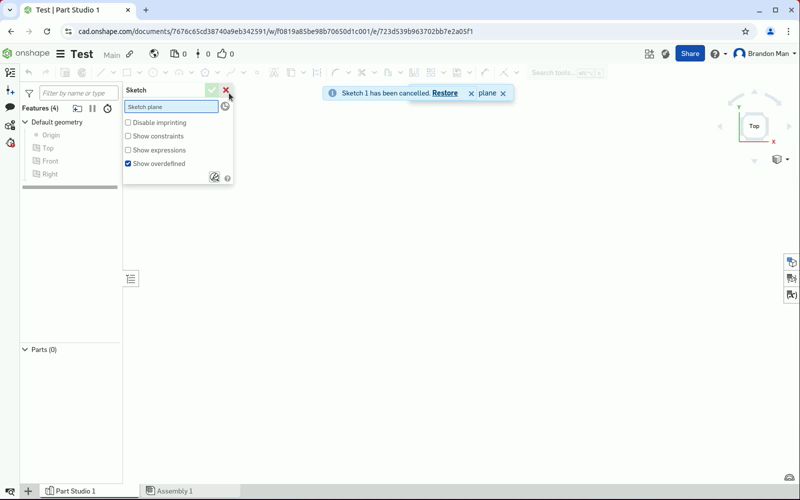
mouse_move(73, 150)
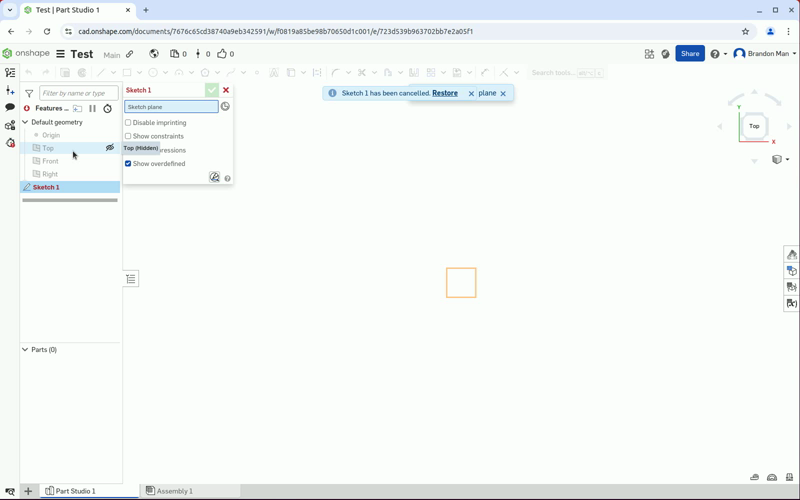
click(73, 150)
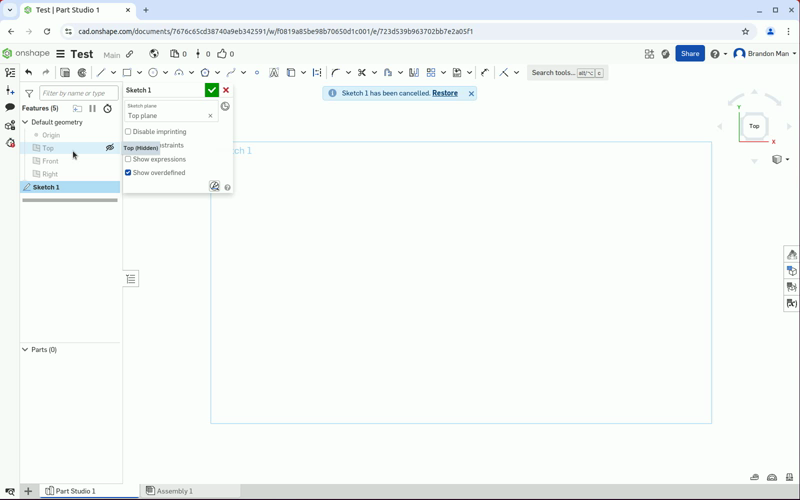
mouse_move(73, 352)
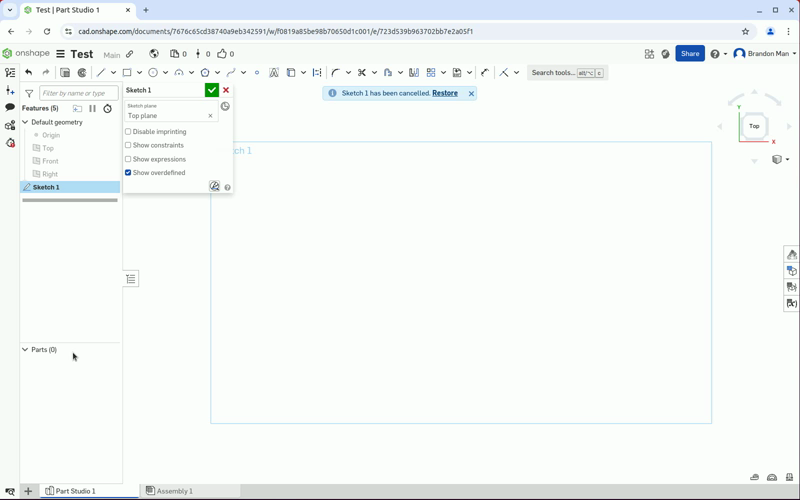
key(y)
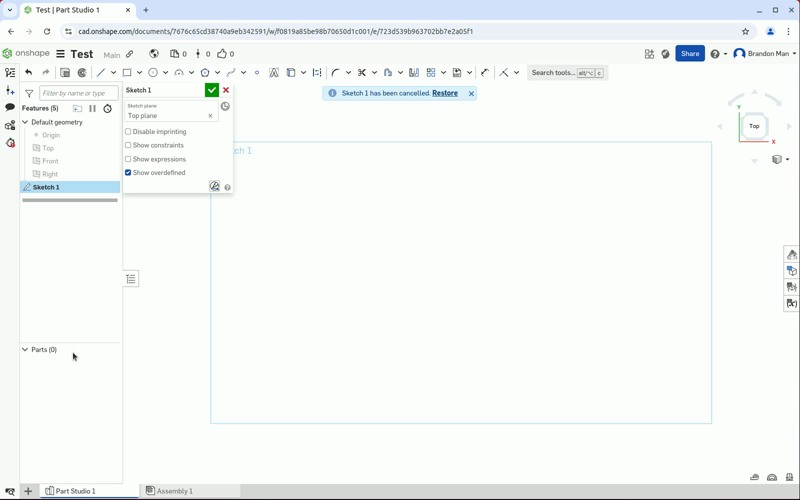
key(l)
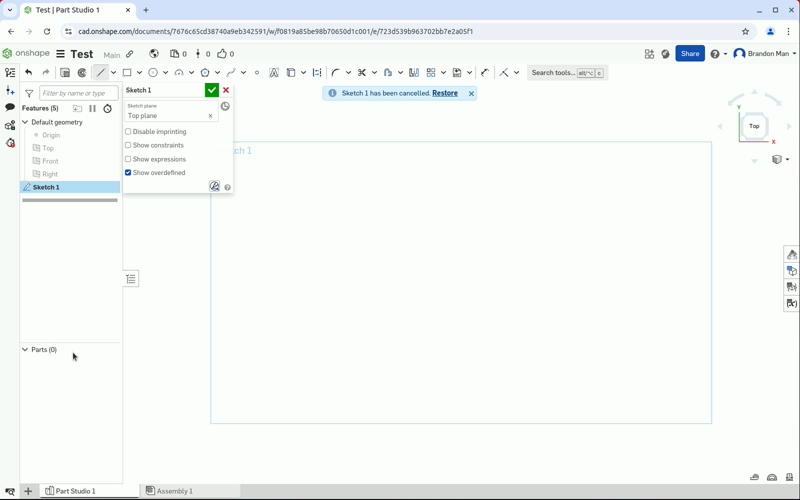
key_down(shift)
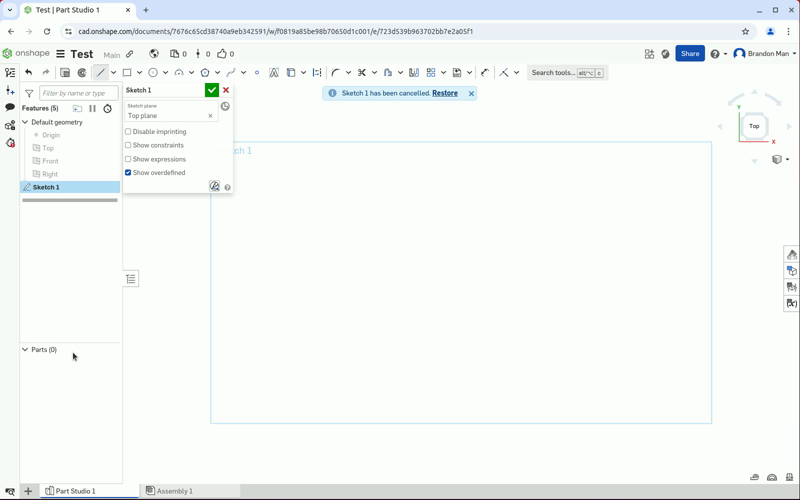
mouse_move(405, 230)
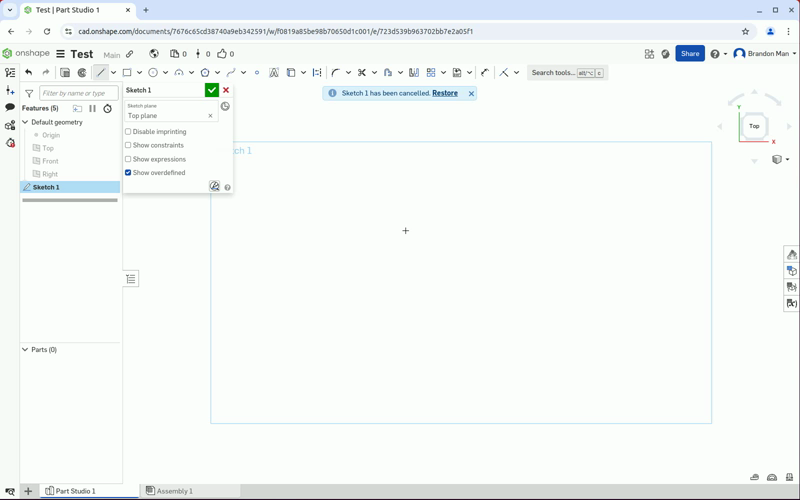
click(405, 230)
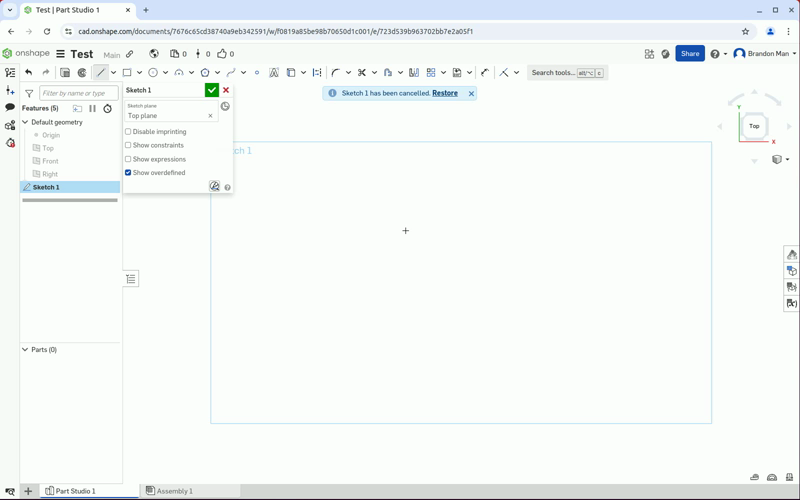
key_up(shift)
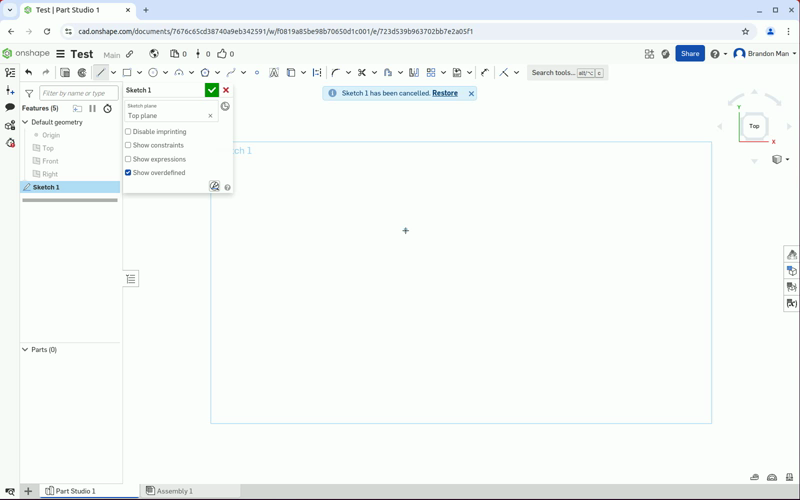
key_down(shift)
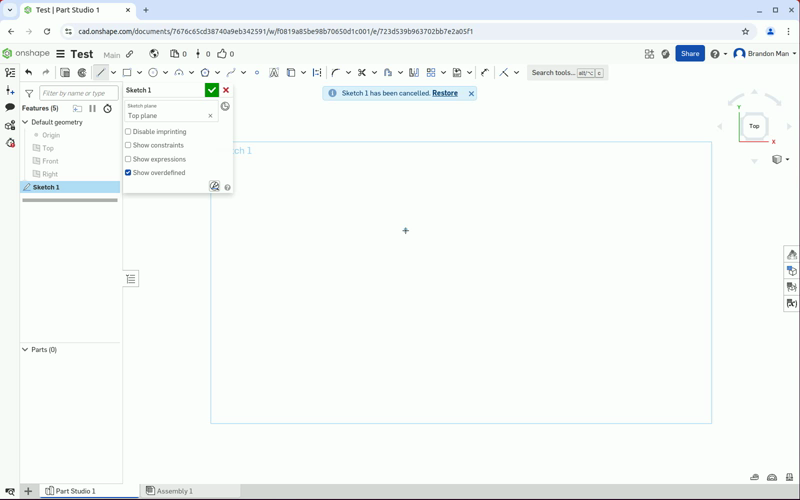
mouse_move(435, 230)
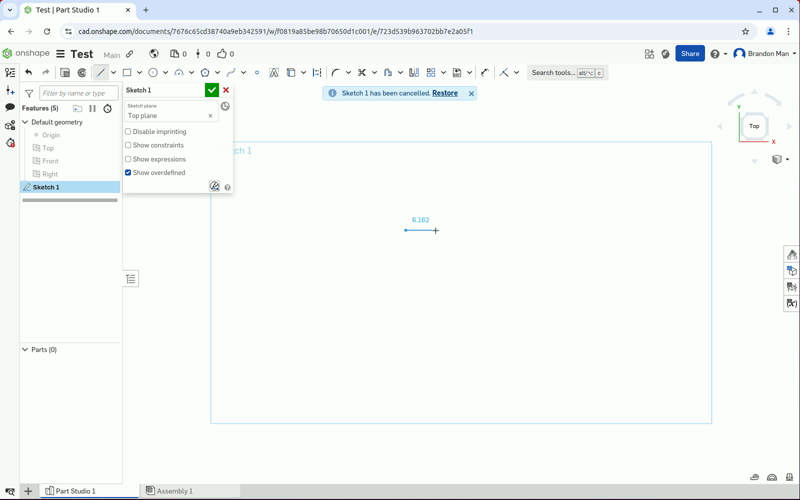
mouse_move(412, 230)
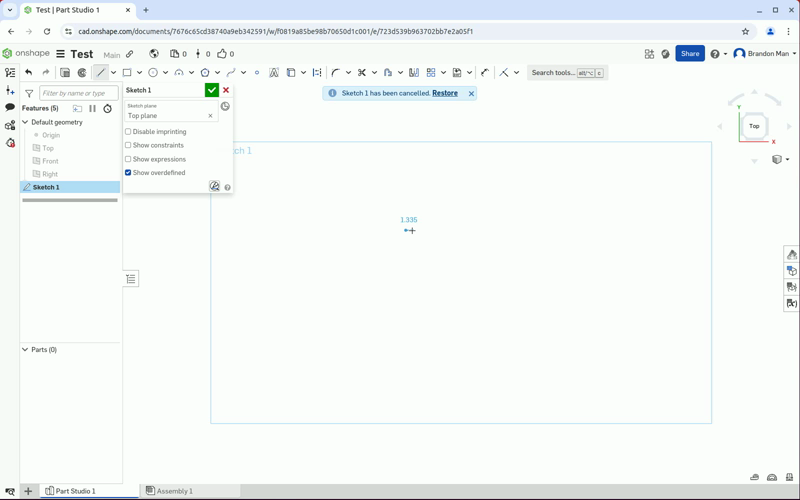
scroll(6)
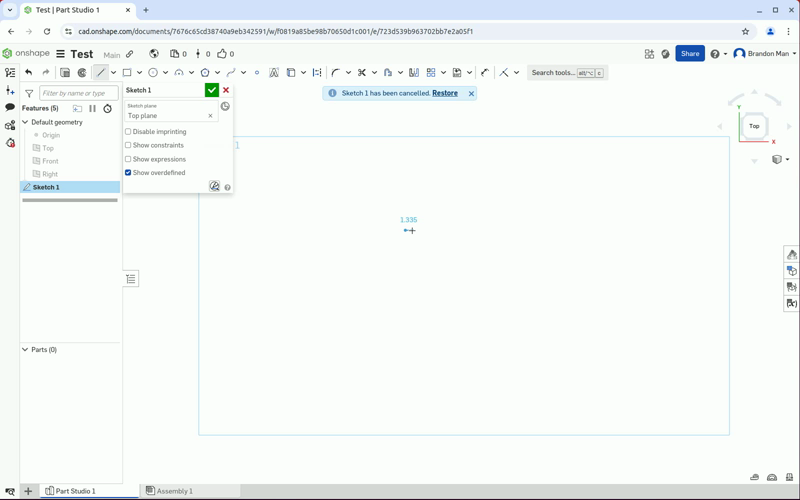
scroll(6)
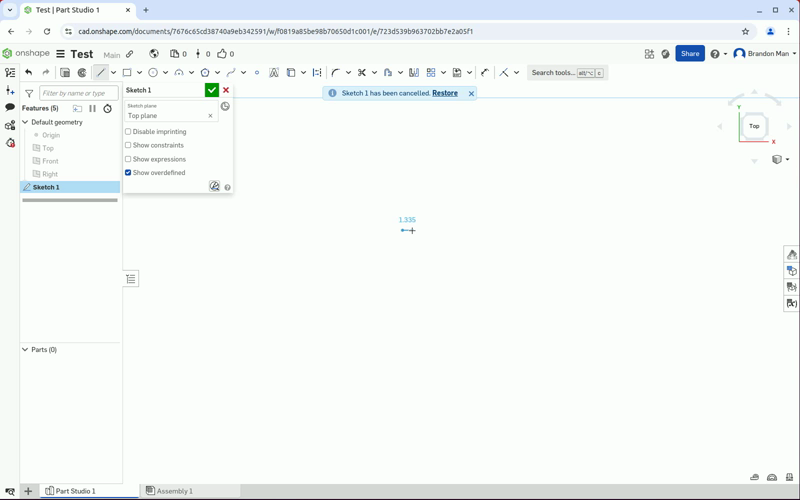
scroll(6)
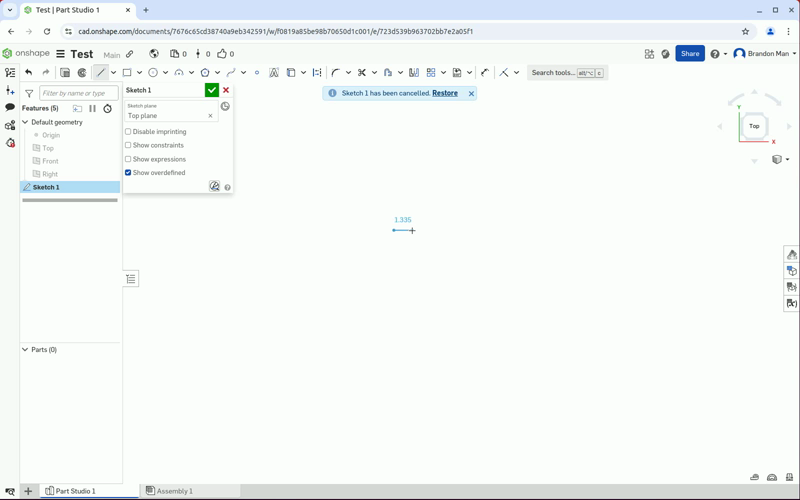
scroll(6)
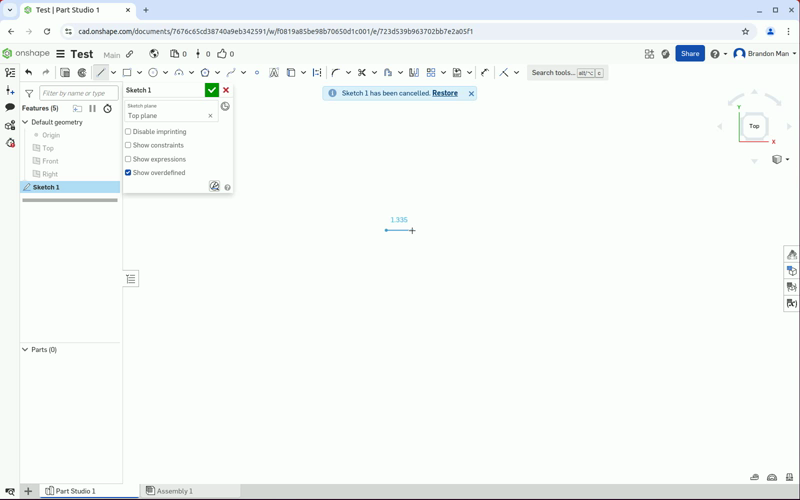
scroll(6)
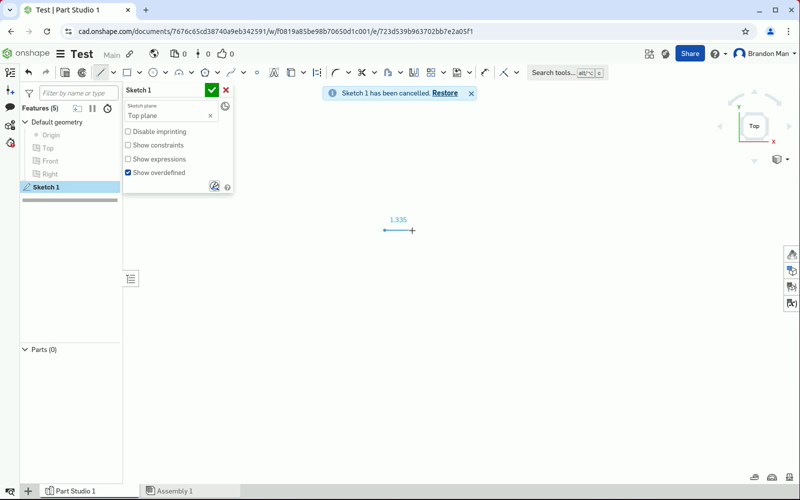
scroll(6)
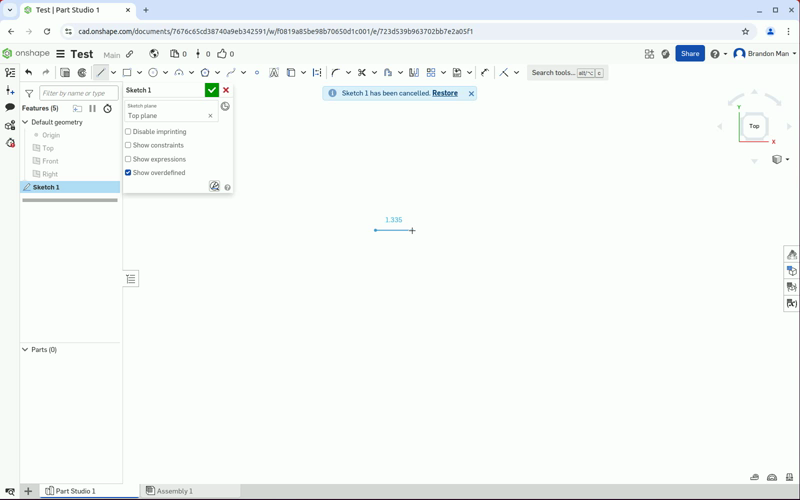
scroll(6)
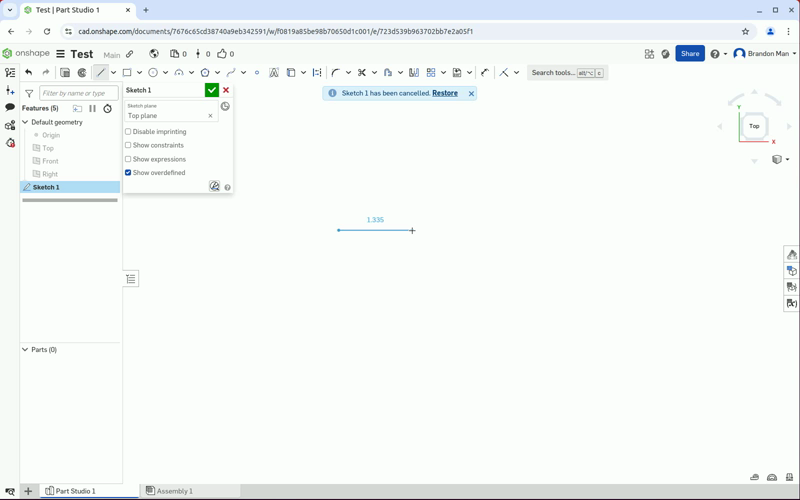
click(412, 230)
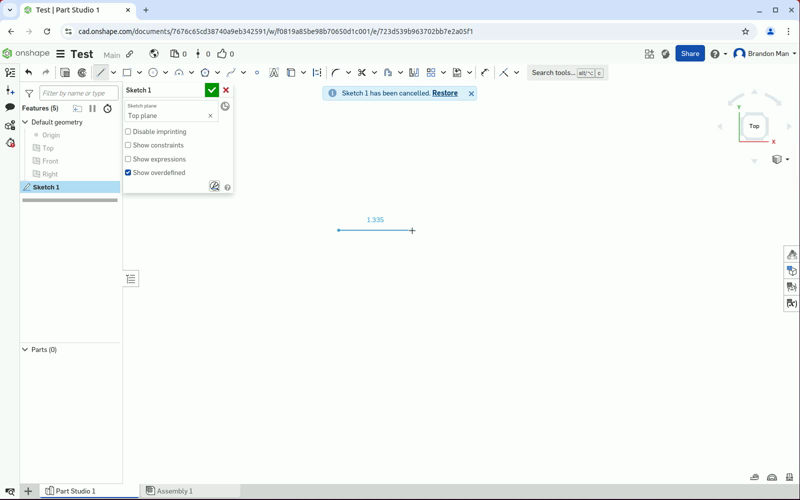
scroll(-6)
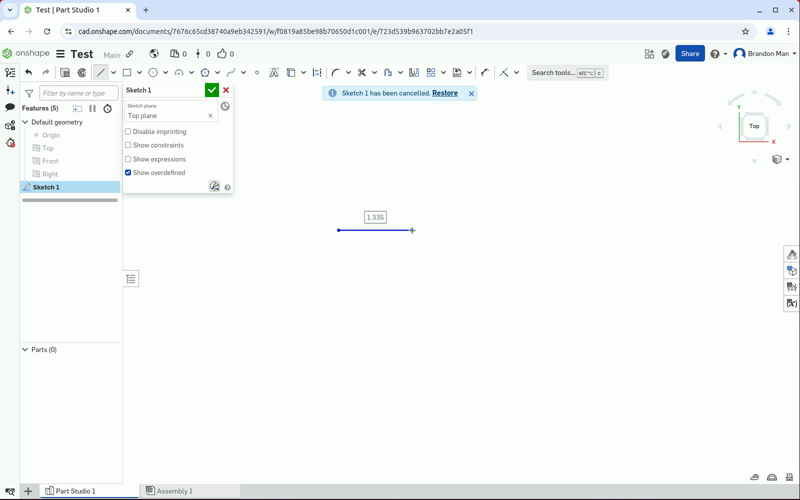
scroll(-6)
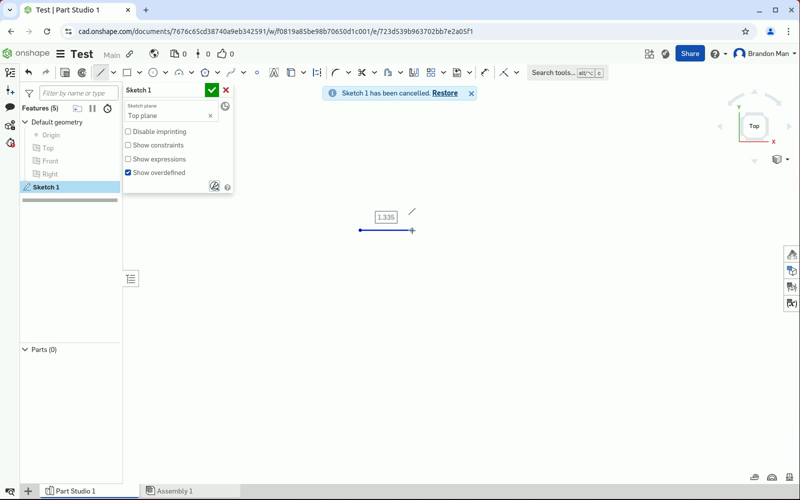
scroll(-6)
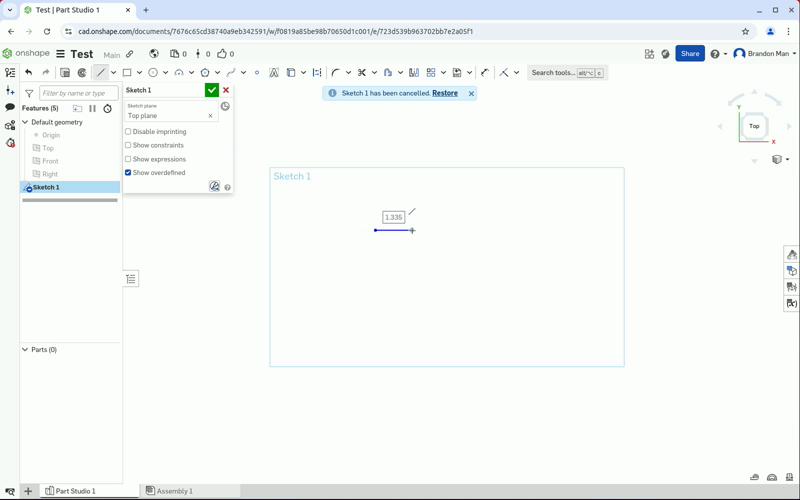
scroll(-6)
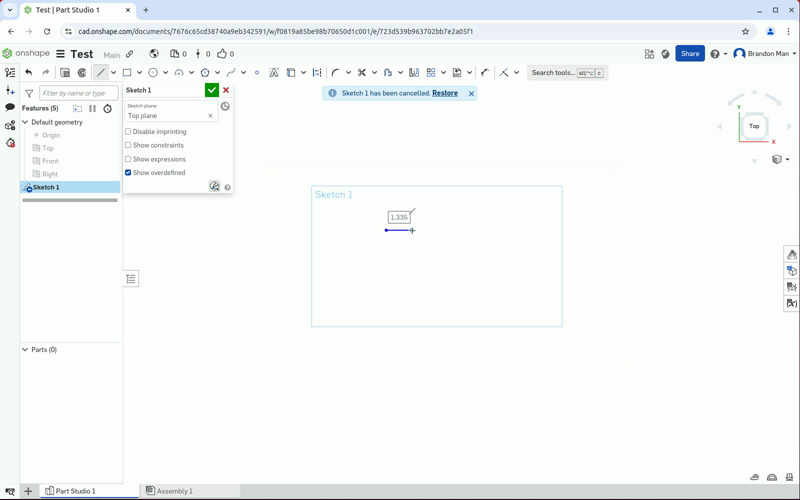
scroll(-6)
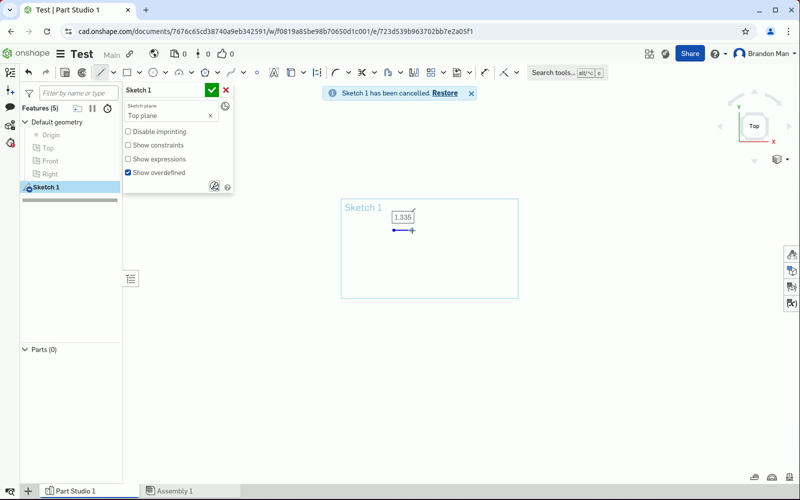
scroll(-6)
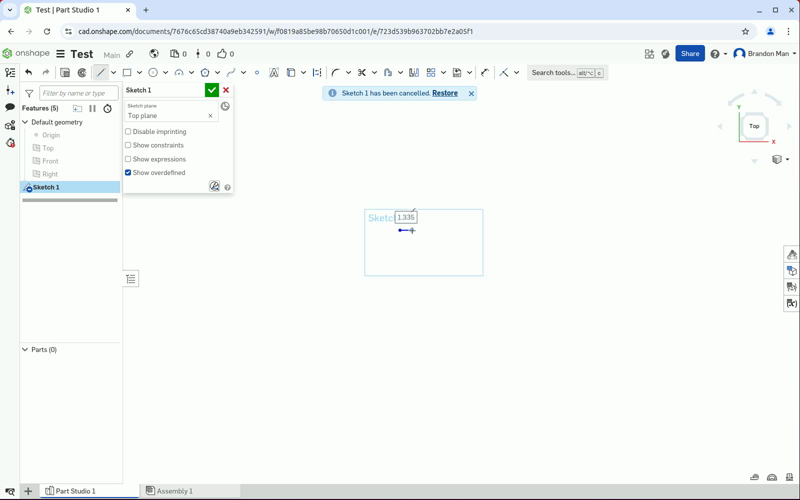
scroll(-6)
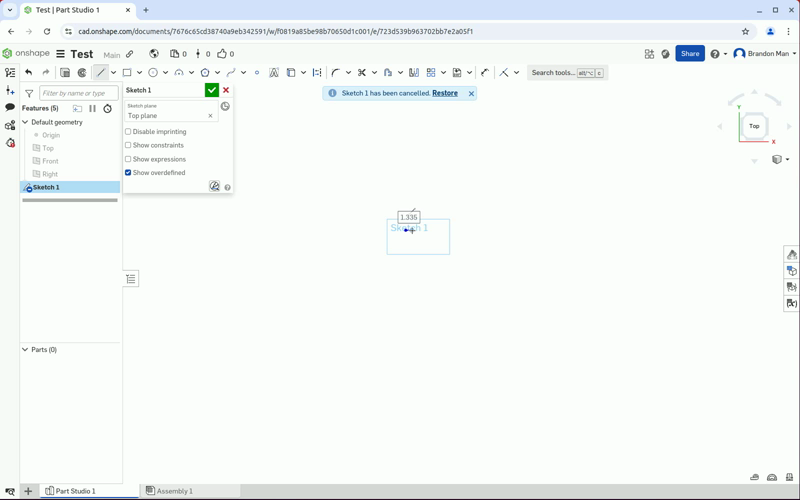
key_up(shift)
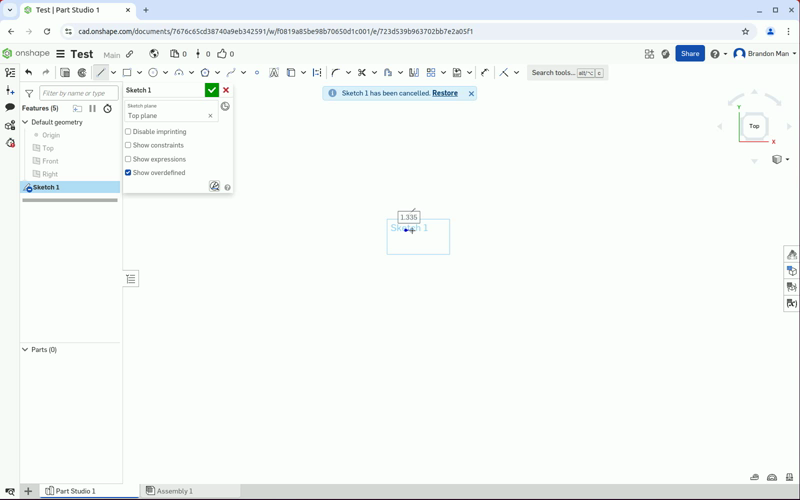
key_down(shift)
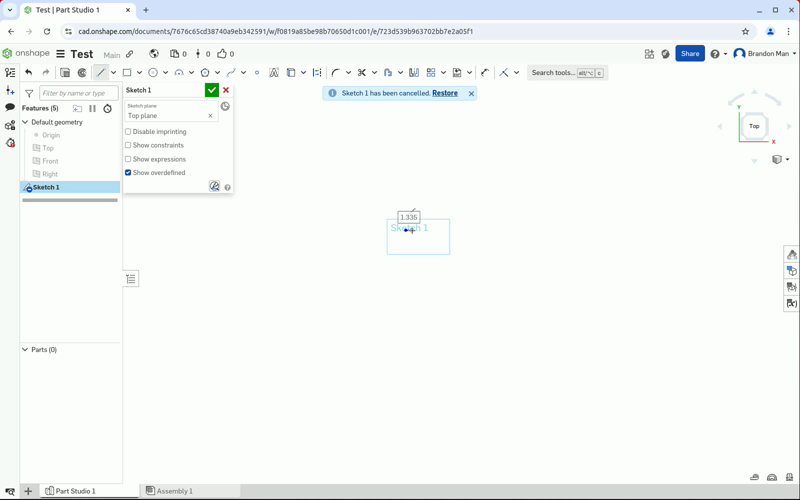
mouse_move(442, 230)
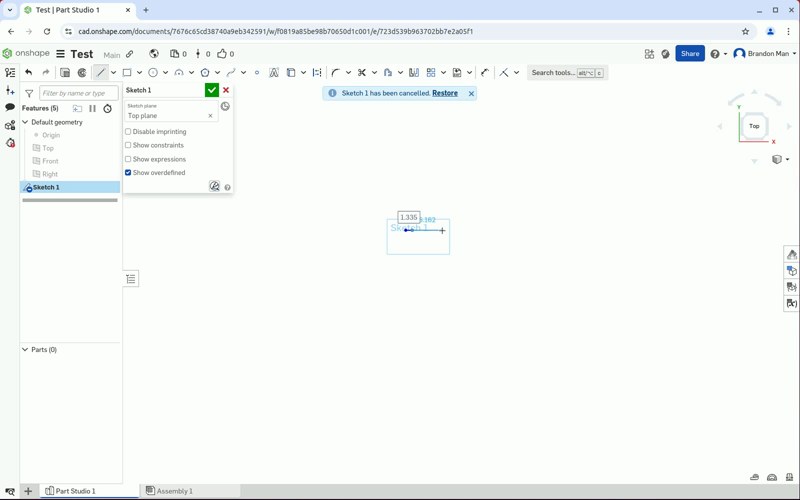
mouse_move(412, 211)
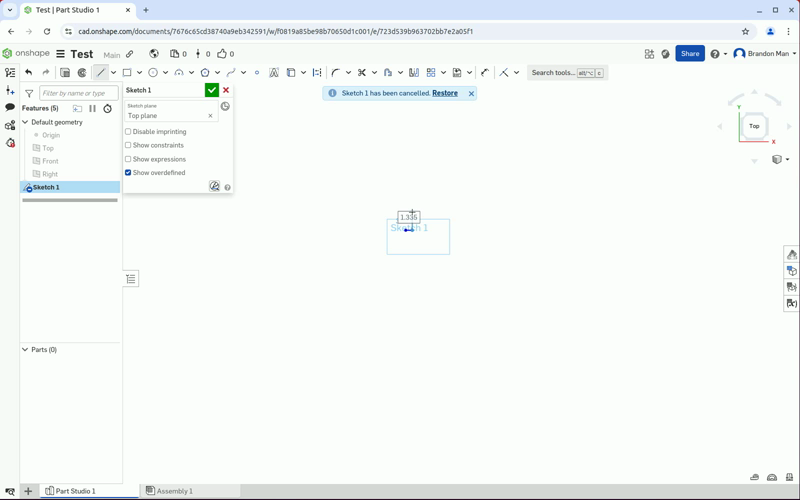
click(412, 211)
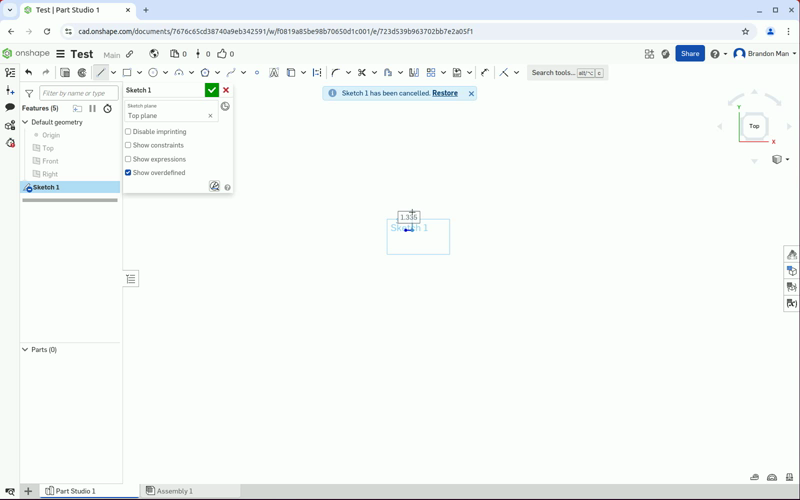
key_up(shift)
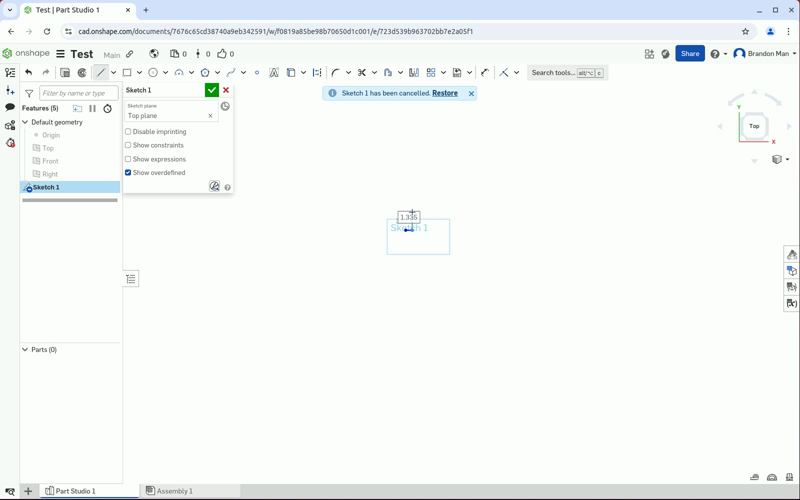
key(esc)
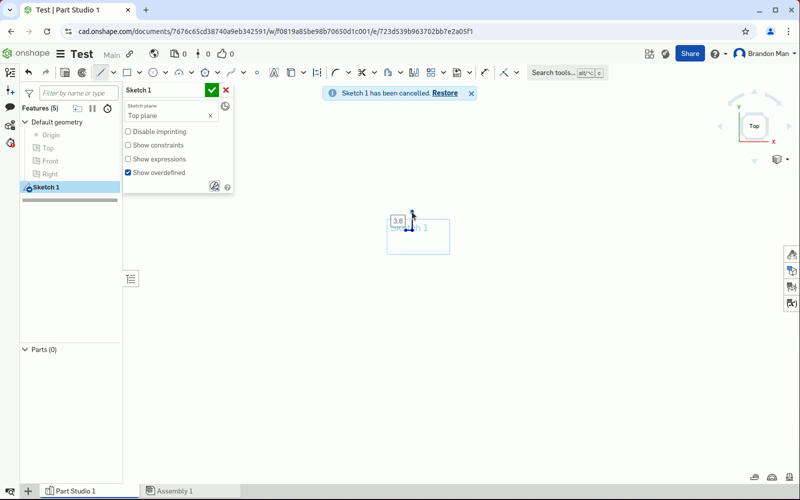
key(a)
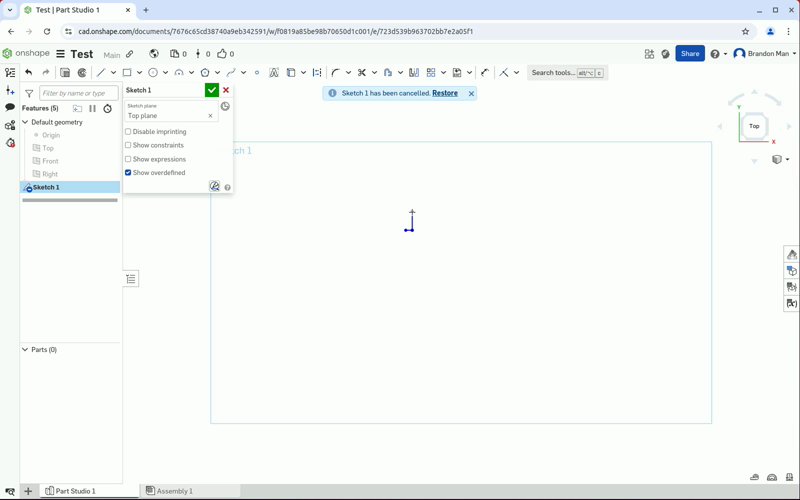
mouse_move(412, 211)
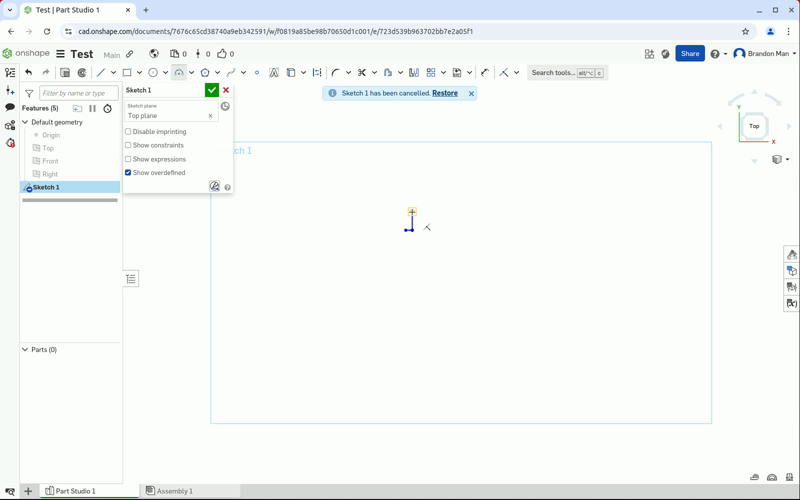
click(412, 211)
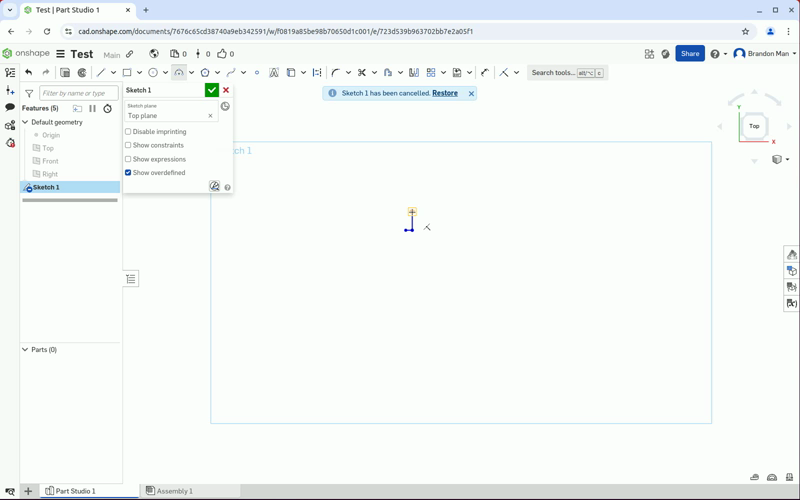
key_down(shift)
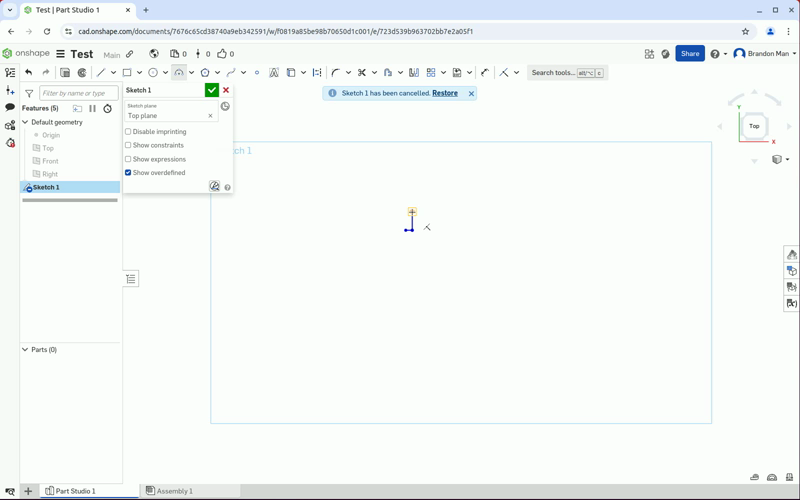
mouse_move(405, 211)
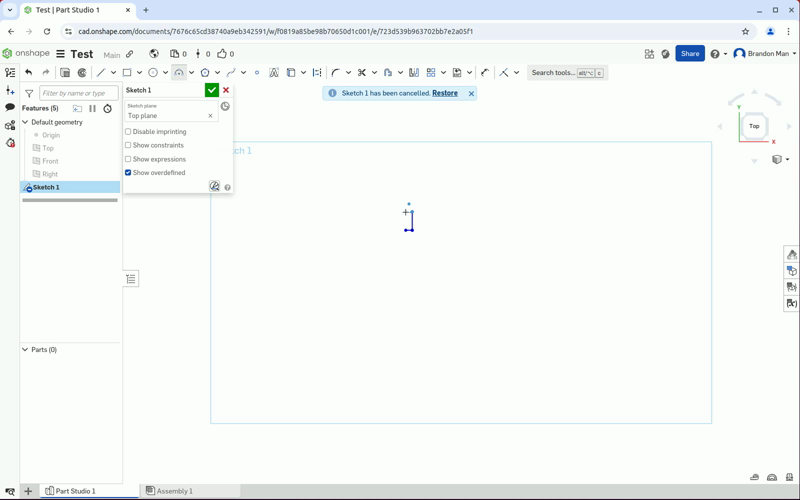
scroll(6)
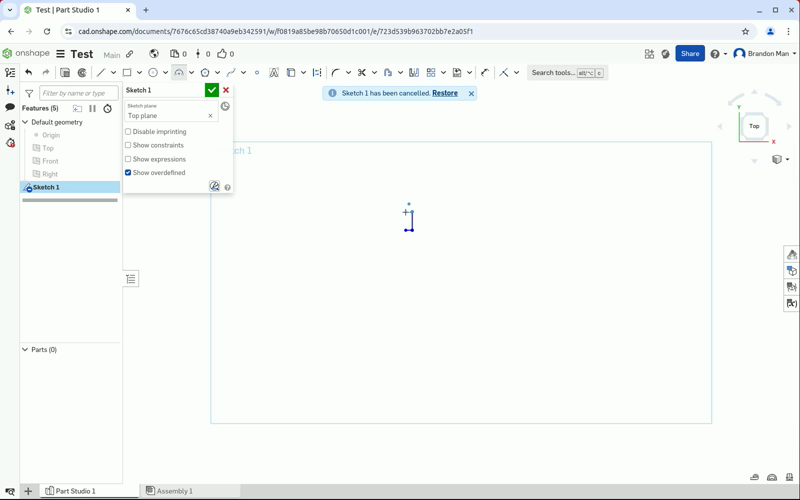
scroll(6)
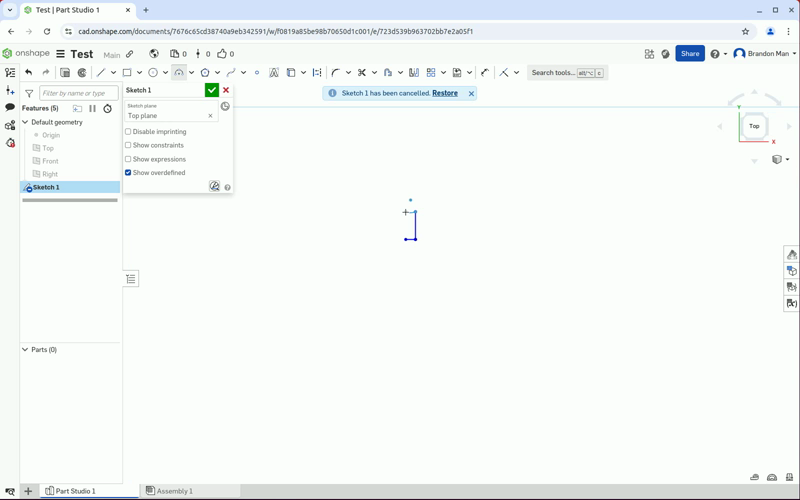
scroll(6)
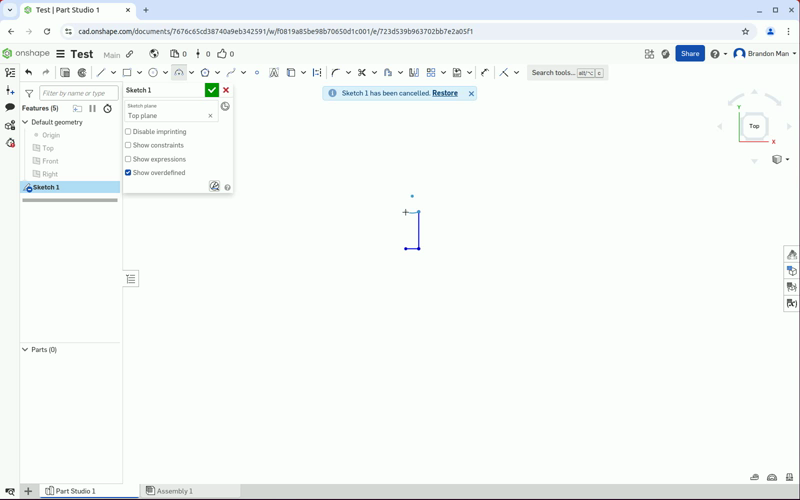
scroll(6)
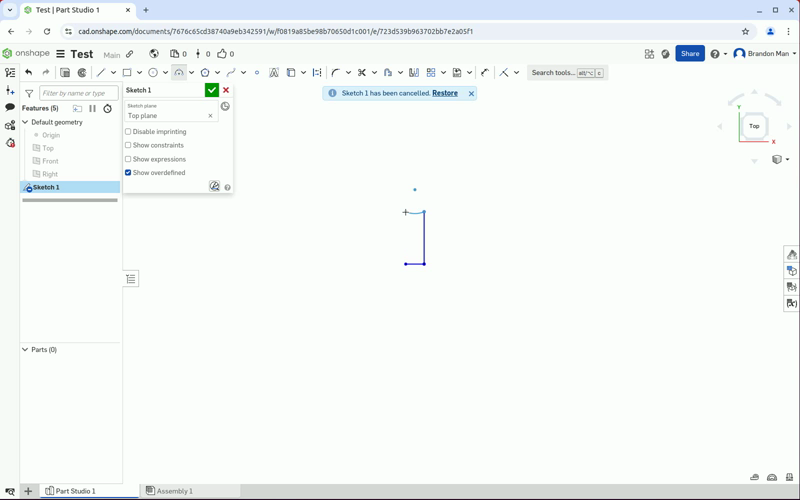
scroll(6)
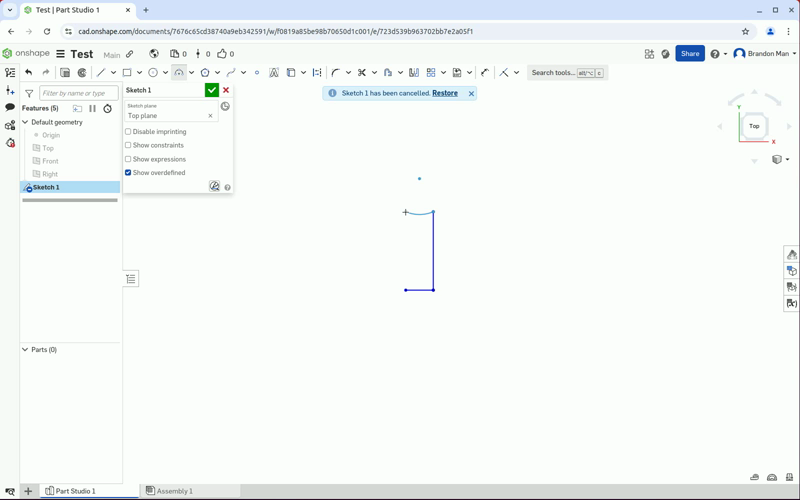
scroll(6)
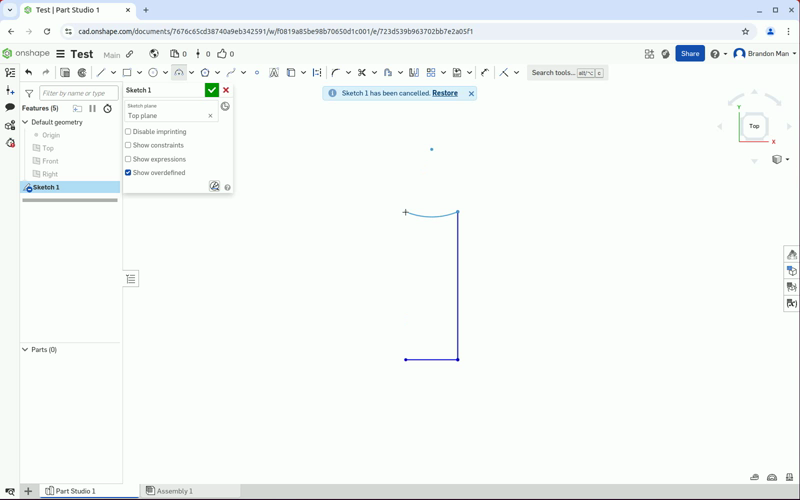
scroll(6)
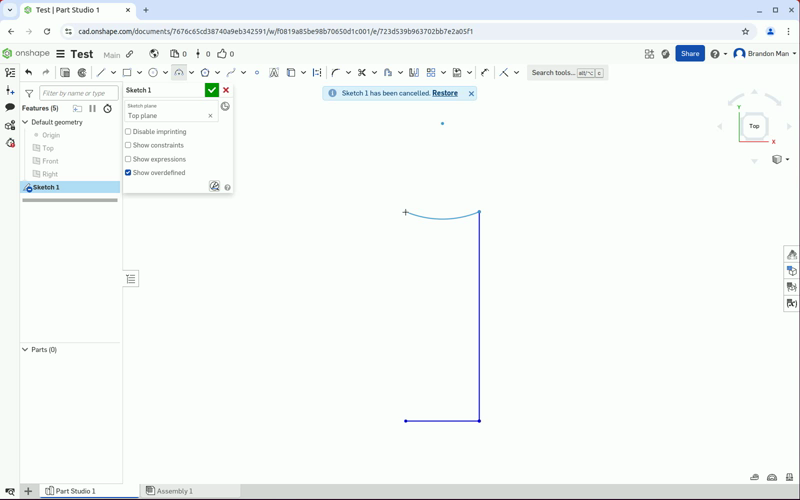
click(405, 211)
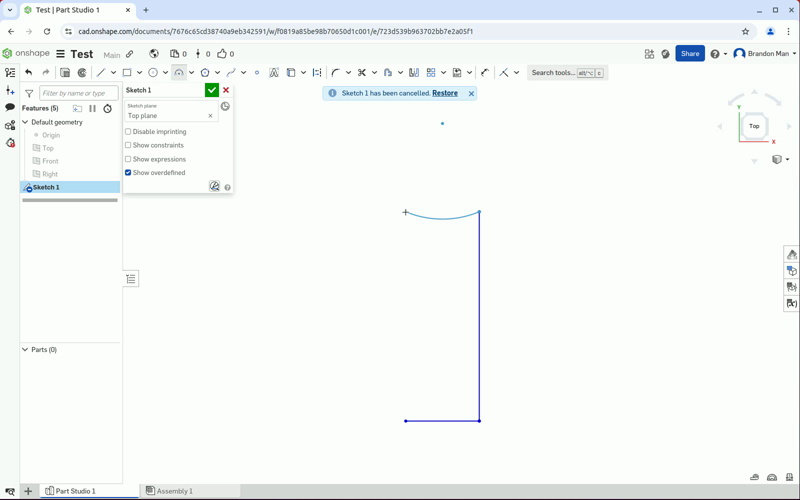
scroll(-6)
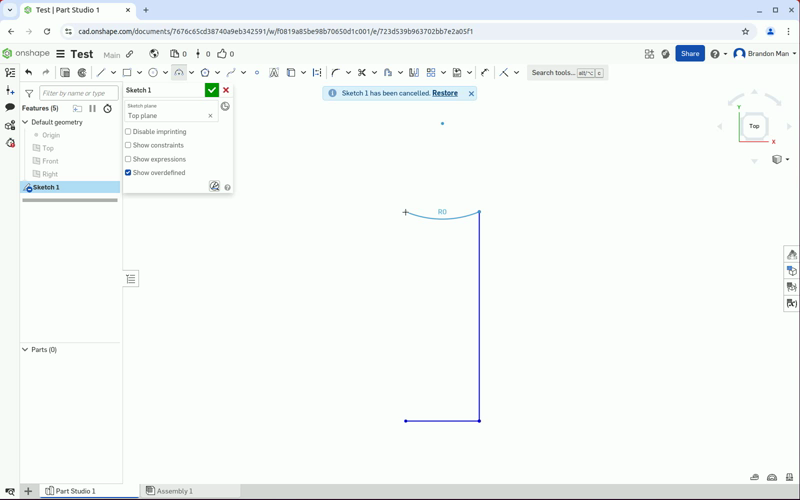
scroll(-6)
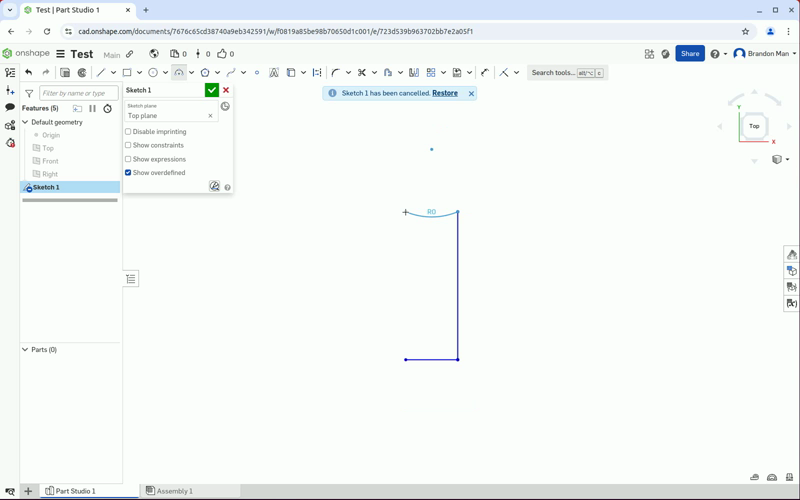
scroll(-6)
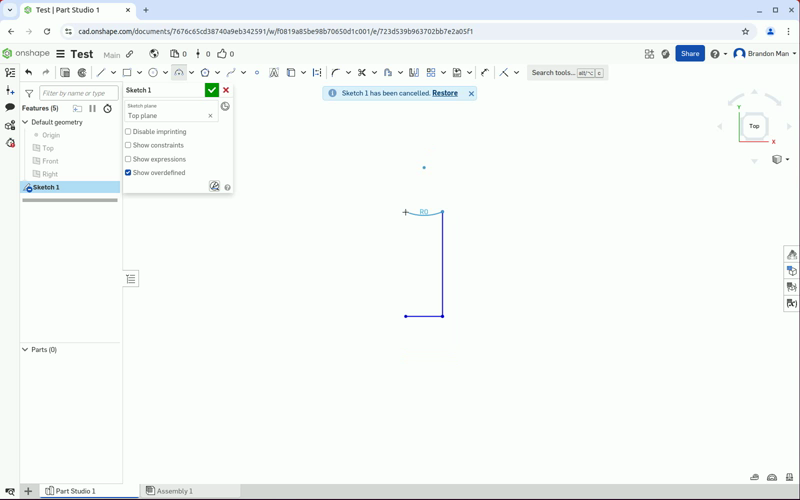
scroll(-6)
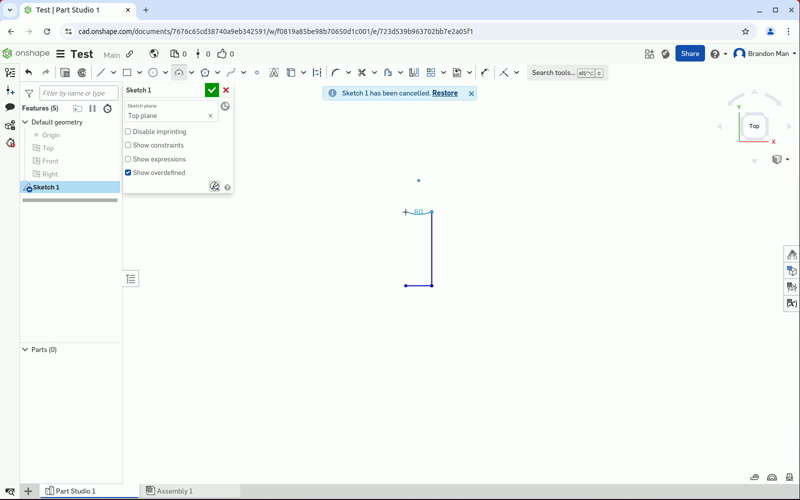
scroll(-6)
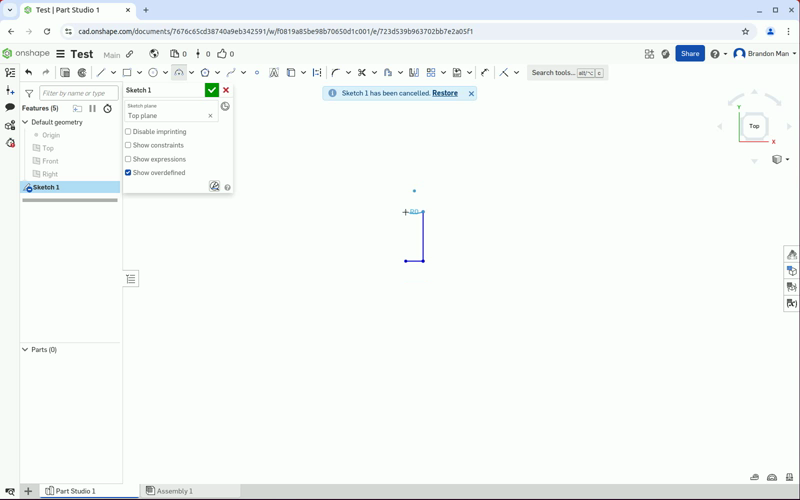
scroll(-6)
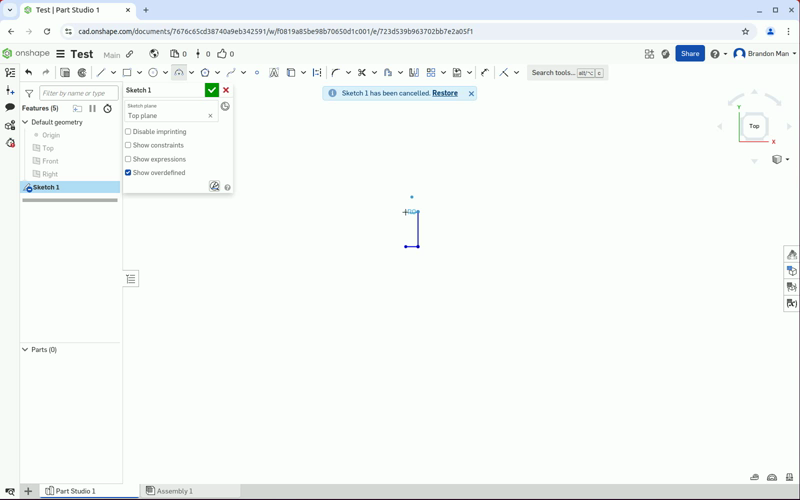
scroll(-6)
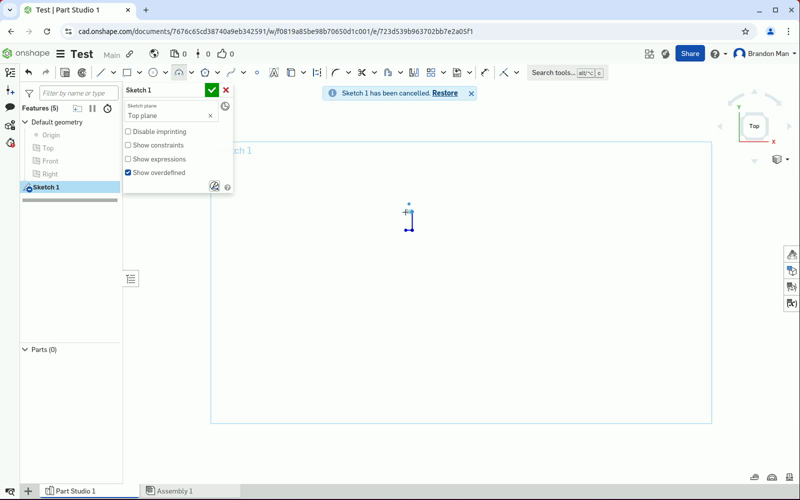
mouse_move(408, 276)
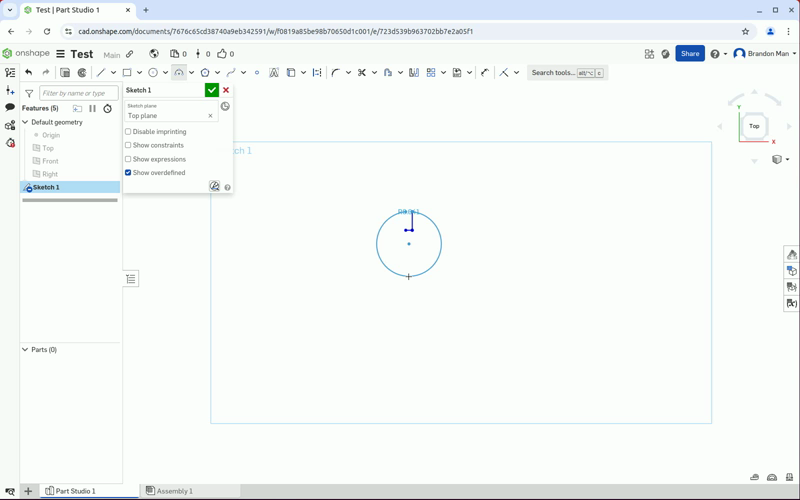
scroll(6)
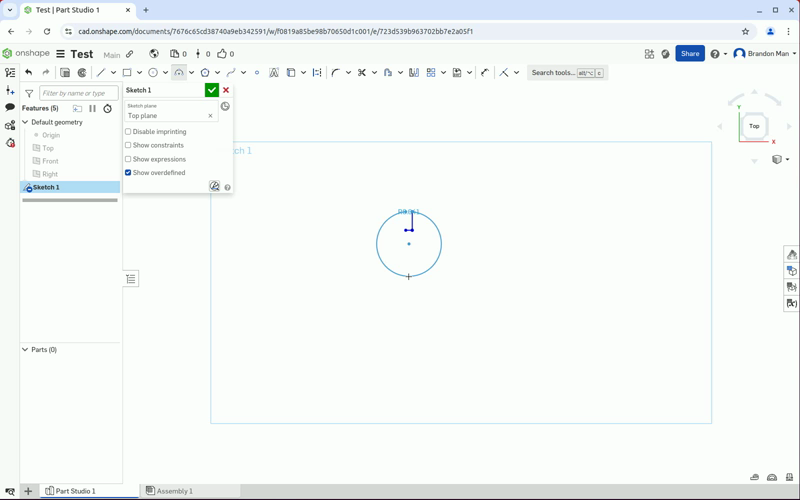
scroll(6)
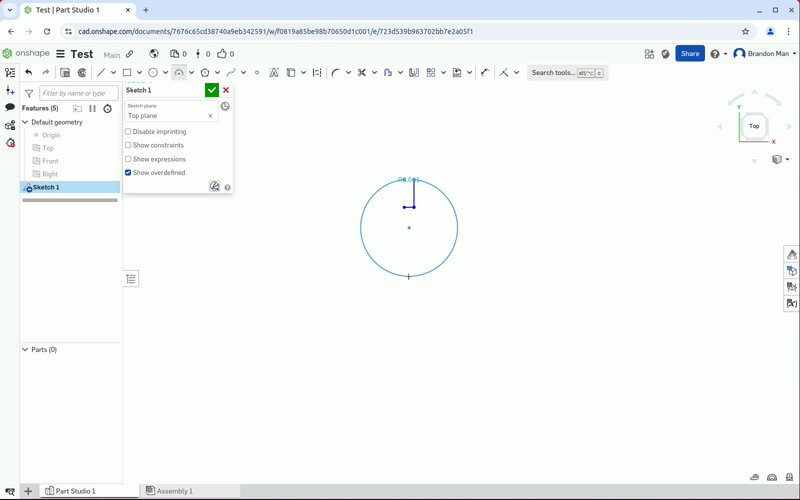
scroll(6)
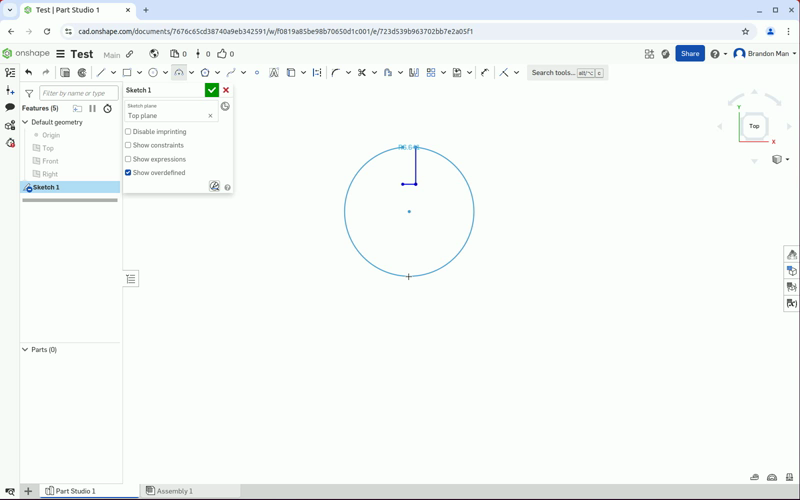
scroll(6)
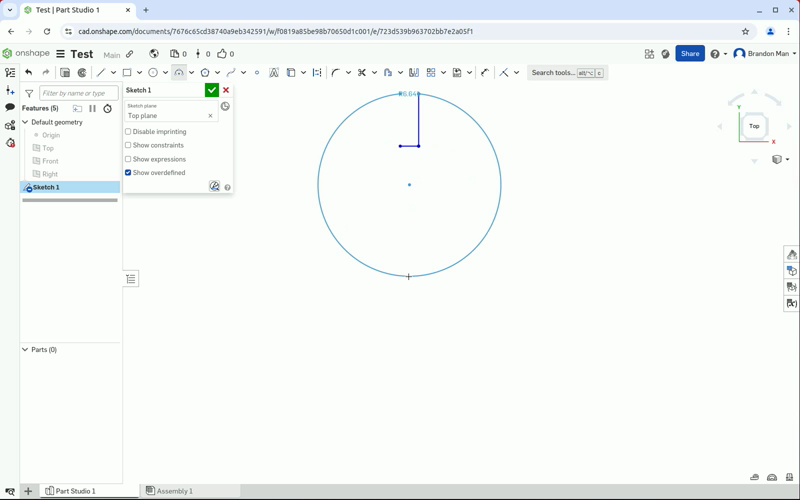
scroll(6)
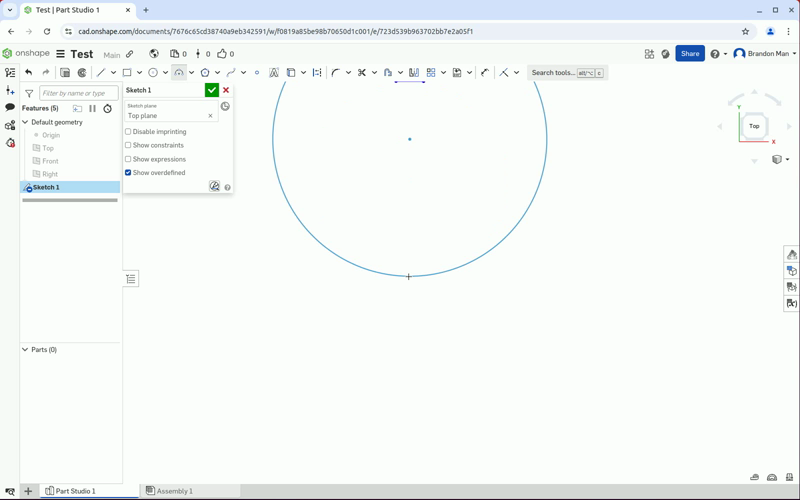
scroll(6)
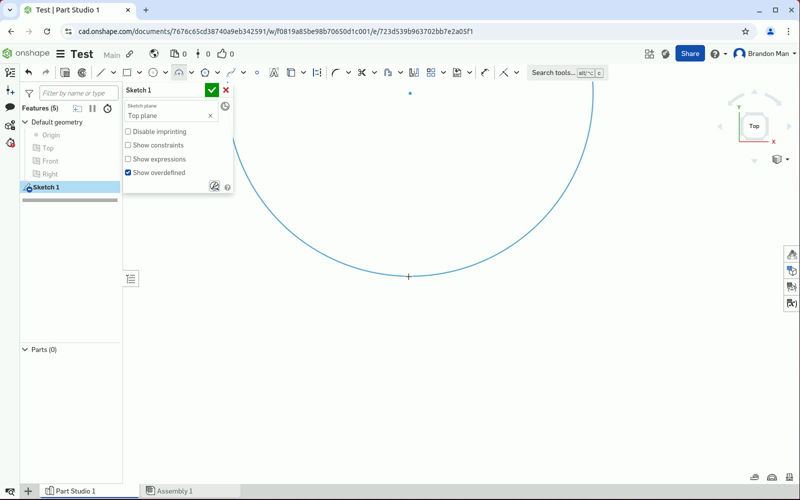
scroll(6)
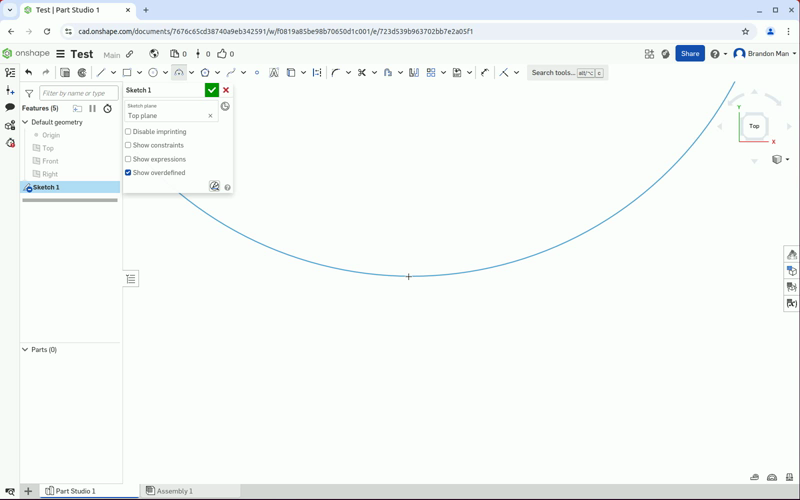
click(408, 276)
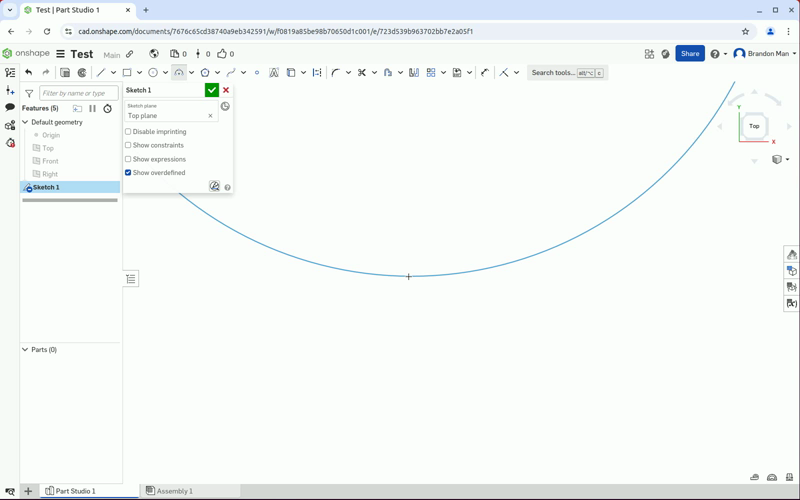
scroll(-6)
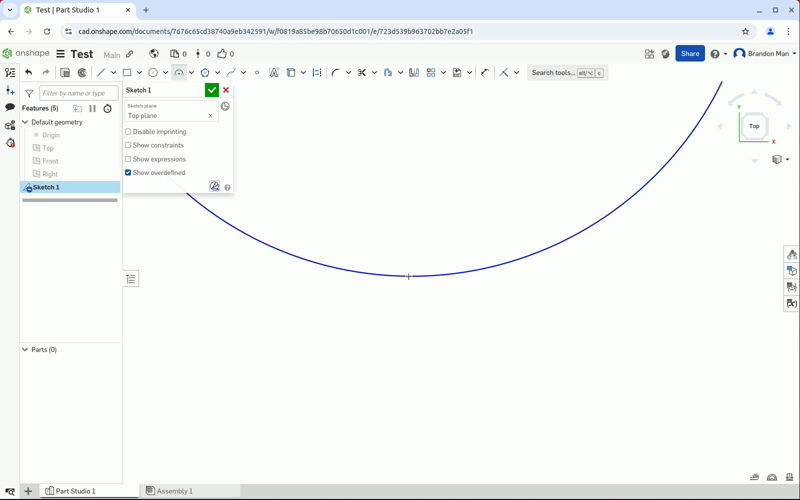
scroll(-6)
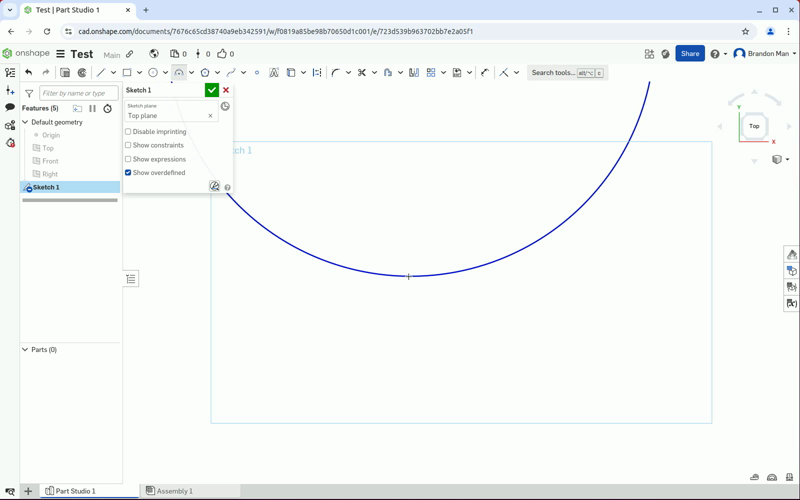
scroll(-6)
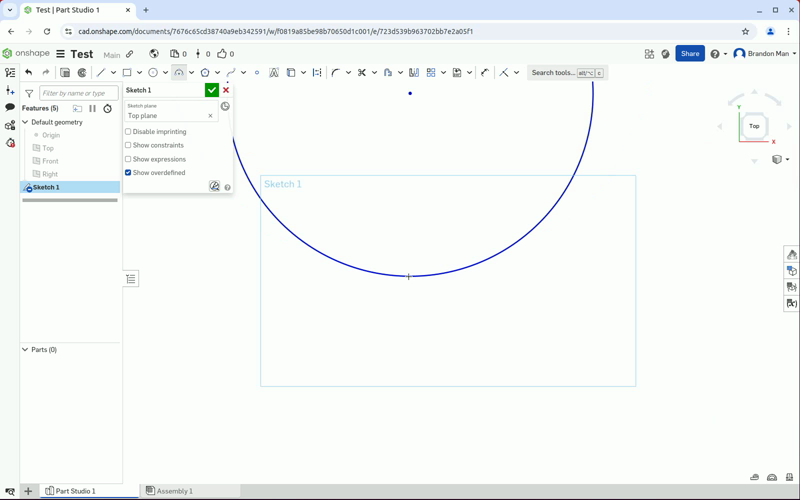
scroll(-6)
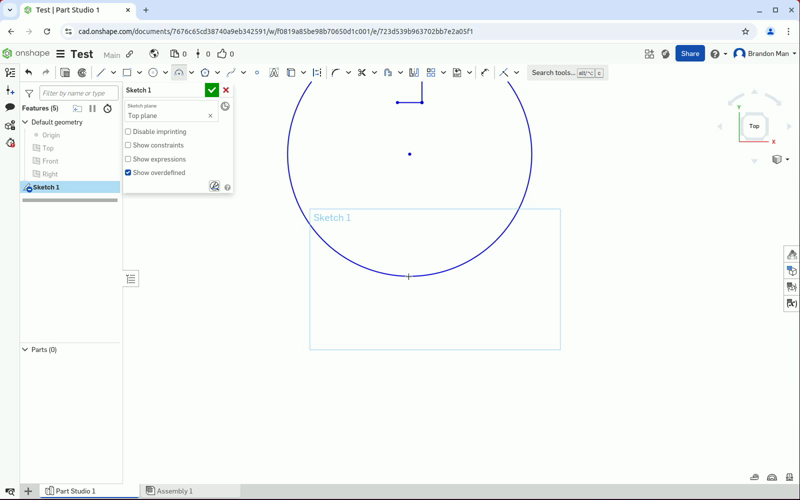
scroll(-6)
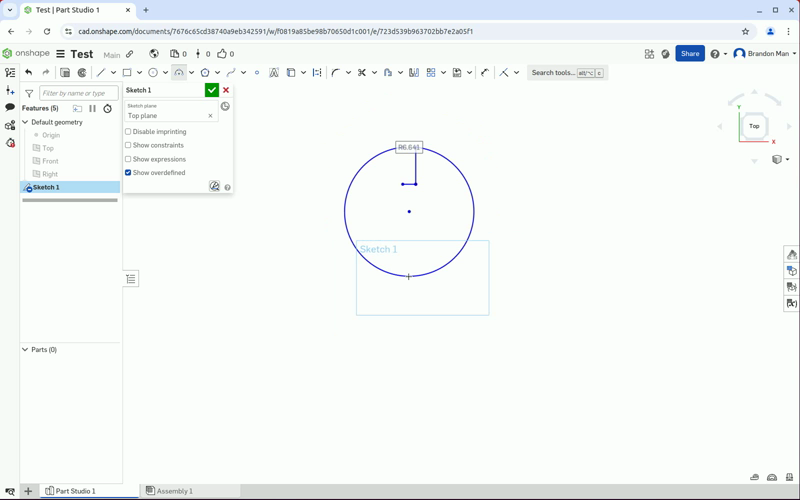
scroll(-6)
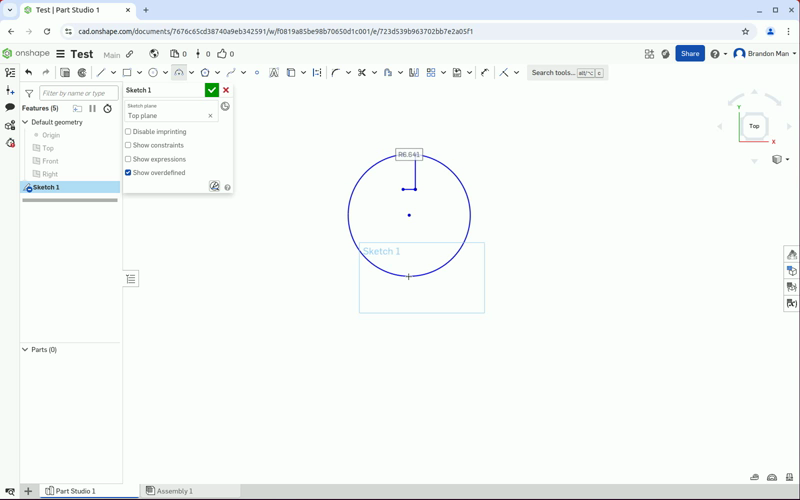
scroll(-6)
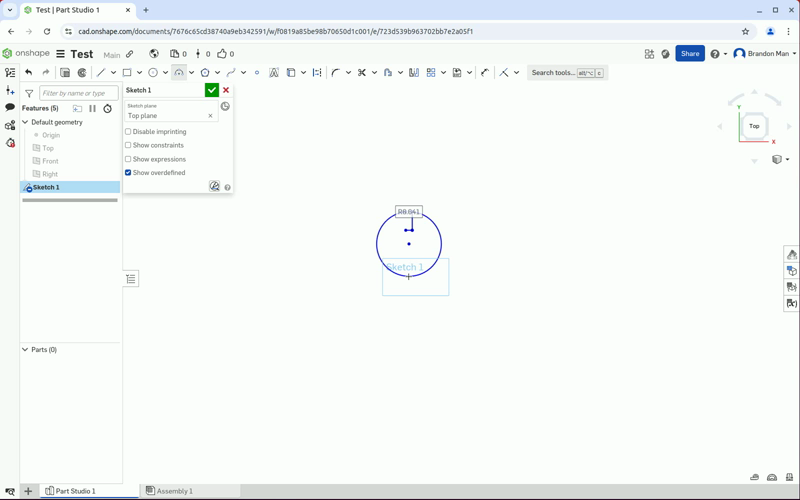
key_up(shift)
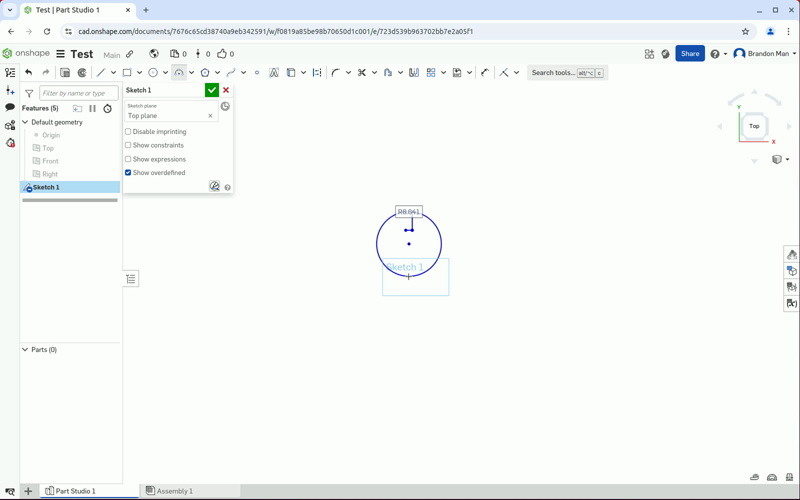
key(esc)
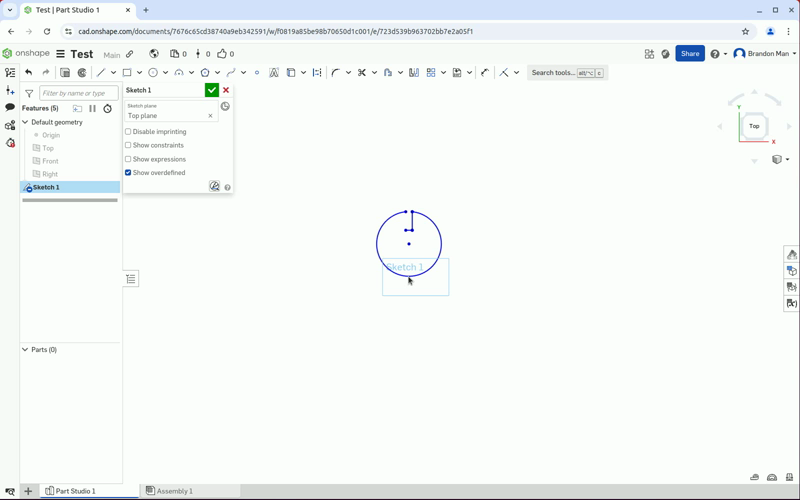
key(l)
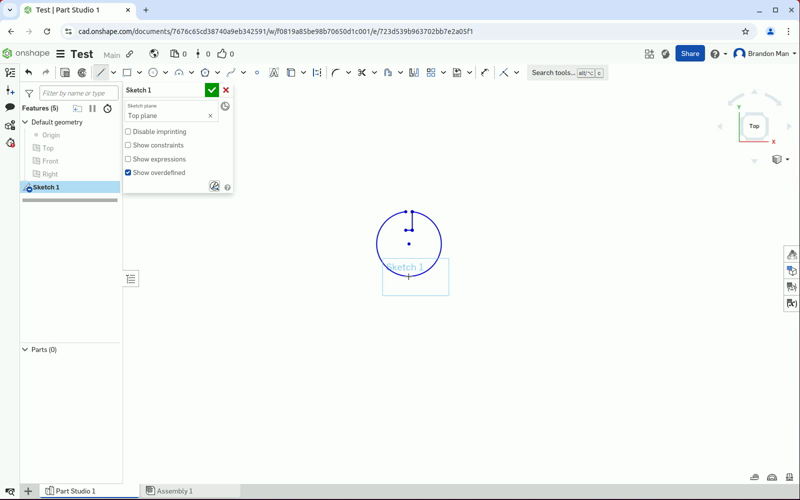
mouse_move(405, 211)
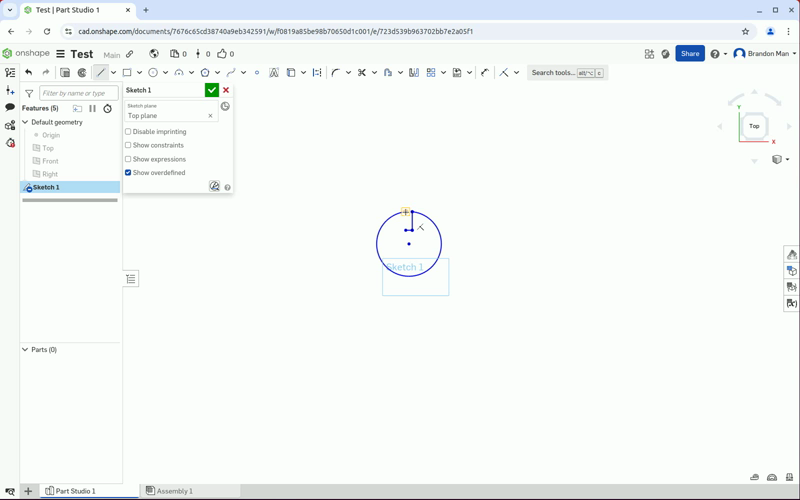
click(405, 211)
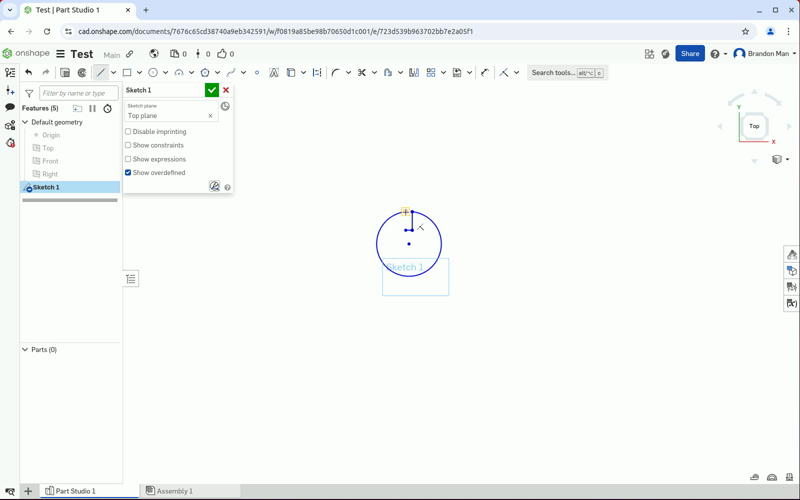
mouse_move(435, 211)
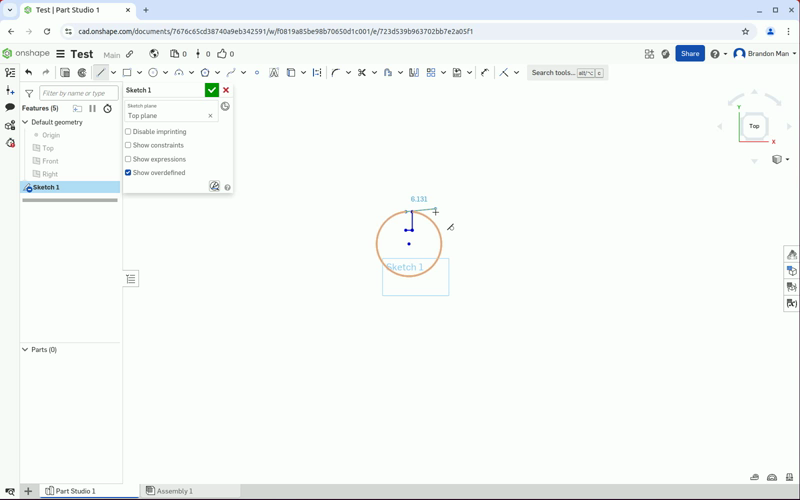
key_down(shift)
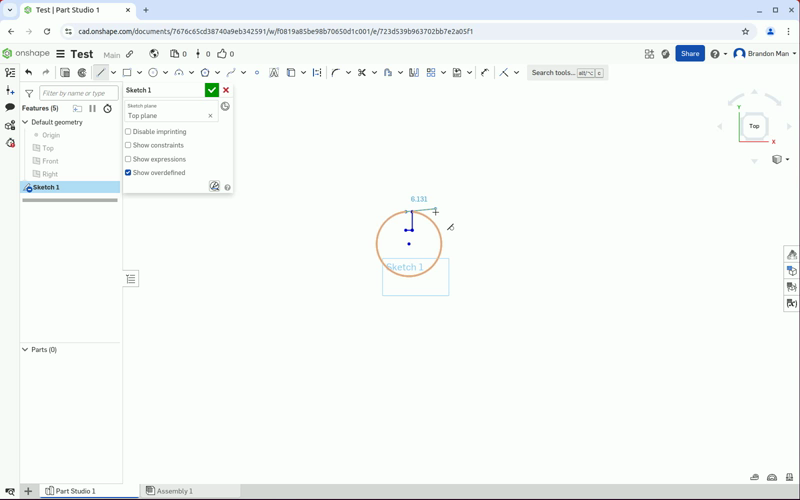
mouse_move(405, 230)
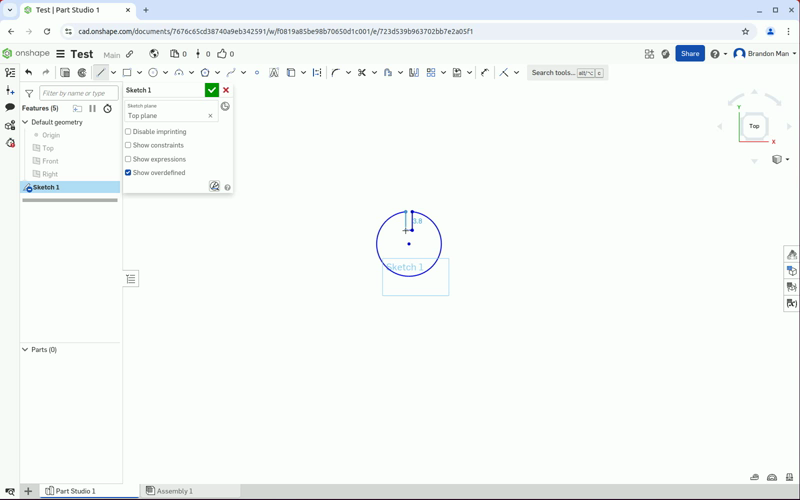
key_up(shift)
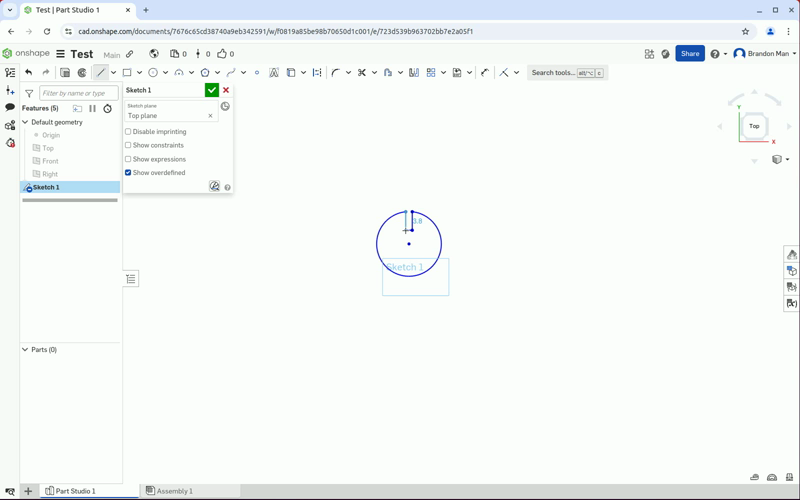
click(405, 230)
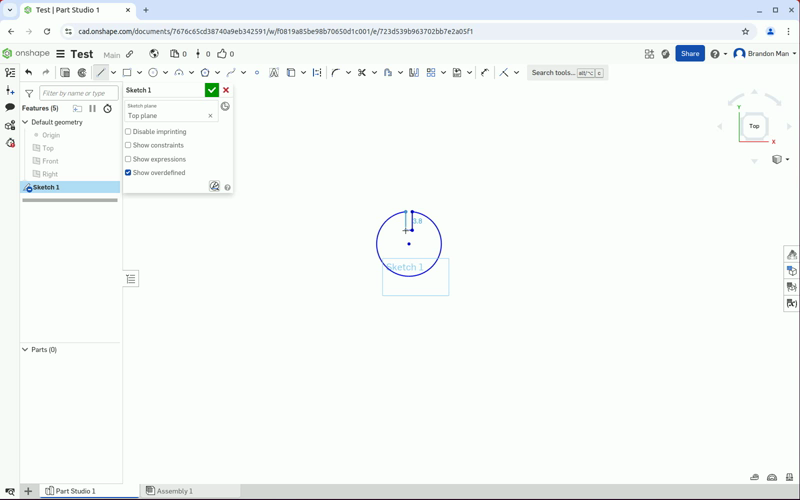
key(esc)
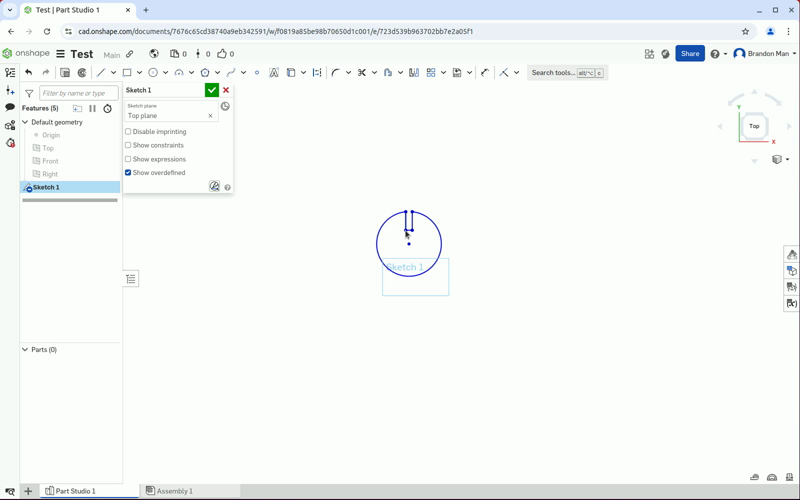
key(c)
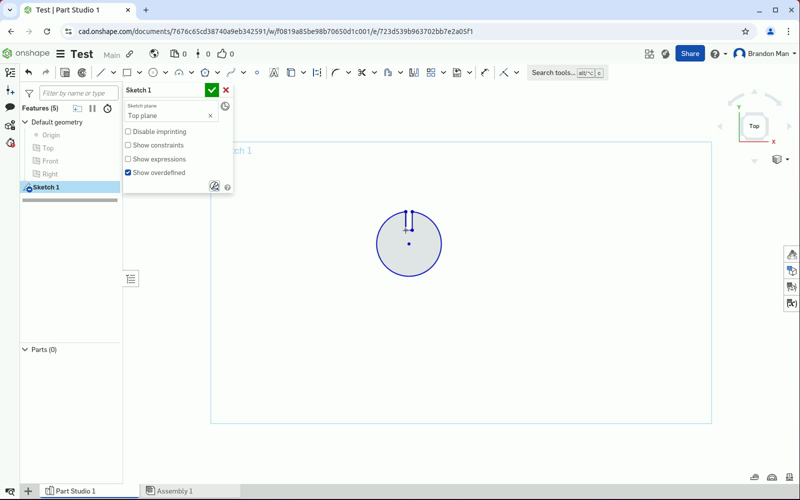
key_down(shift)
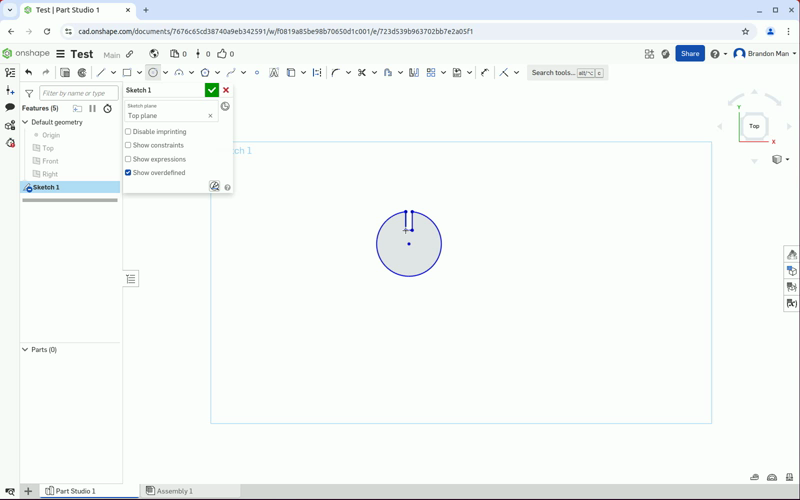
mouse_move(408, 243)
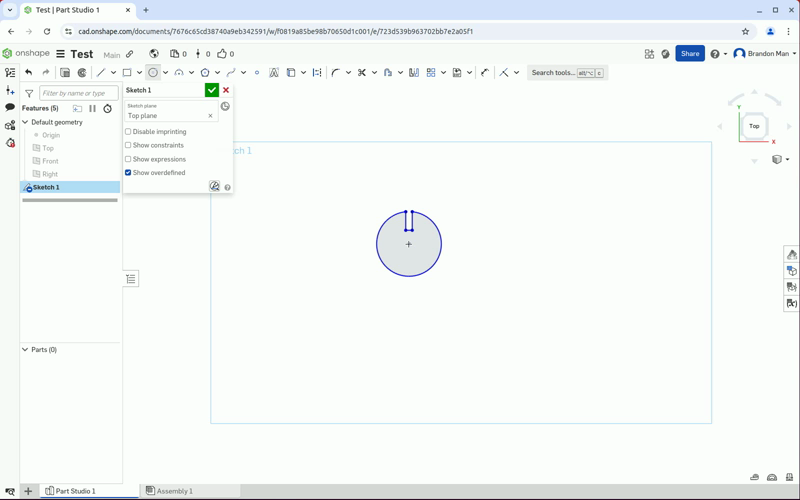
click(408, 243)
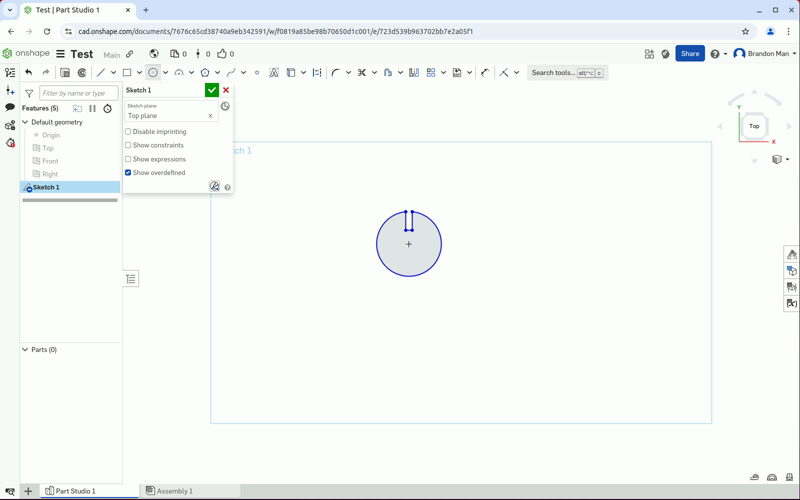
key_up(shift)
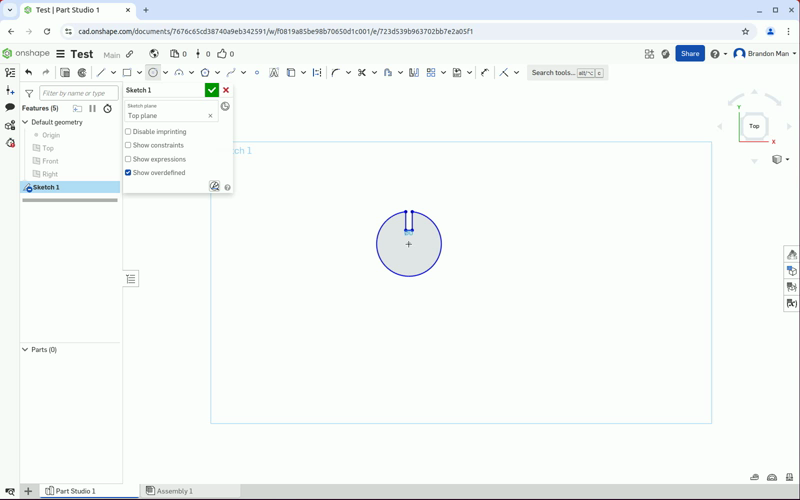
mouse_move(410, 243)
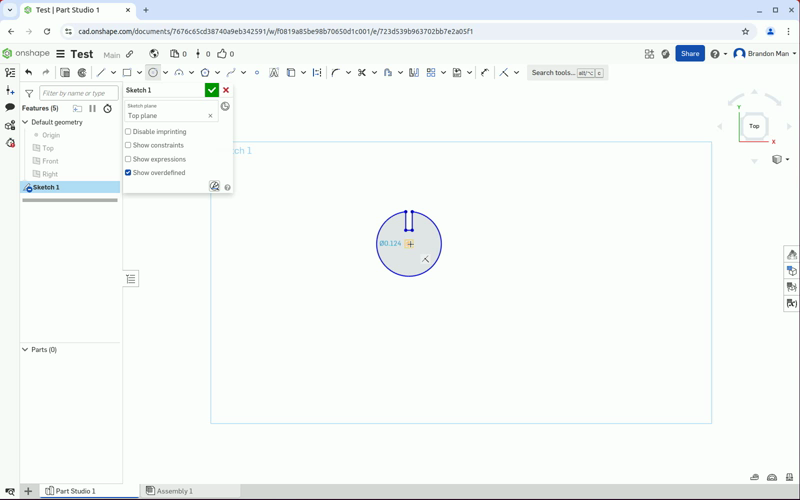
scroll(6)
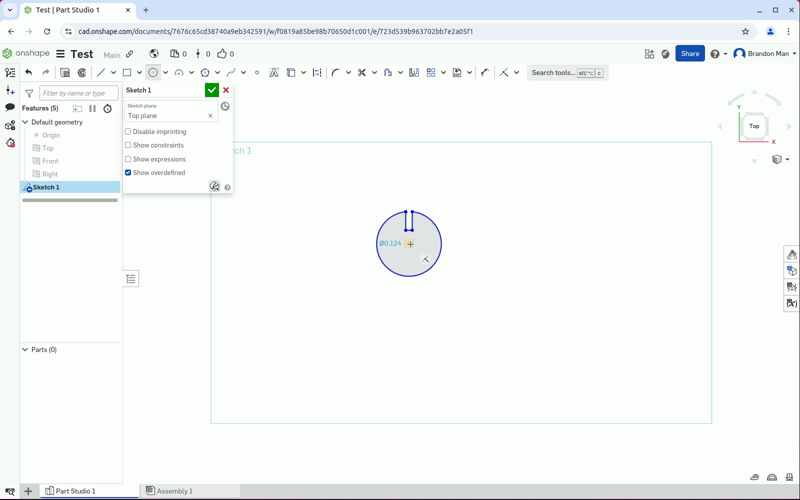
scroll(6)
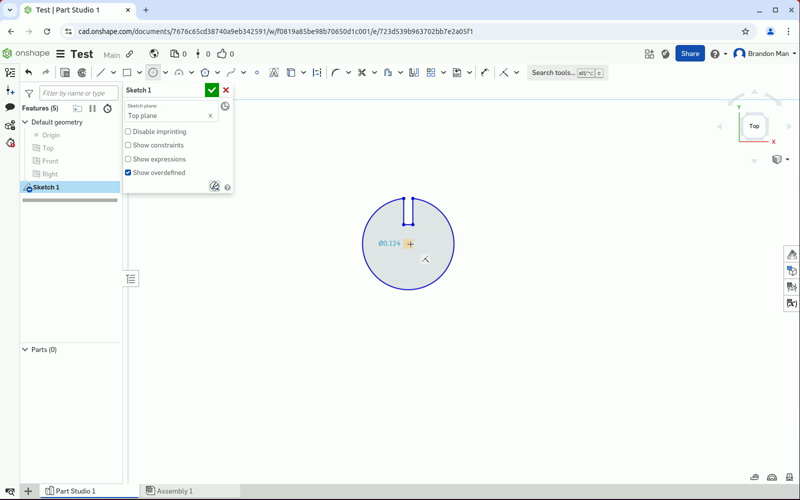
scroll(6)
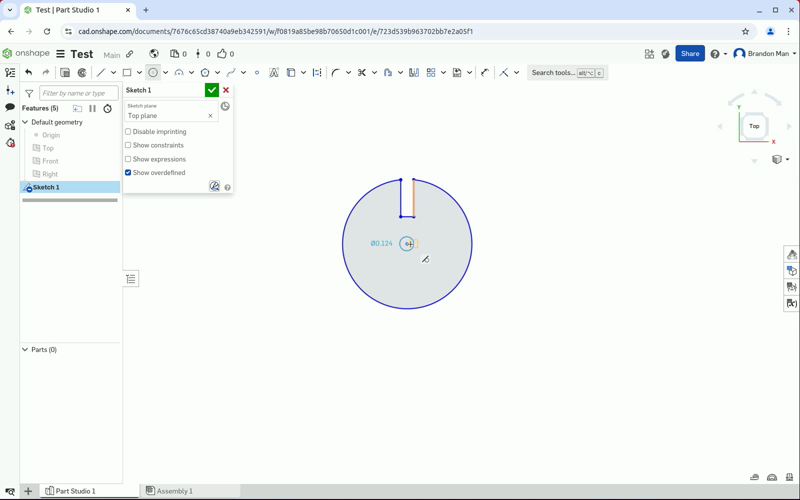
scroll(6)
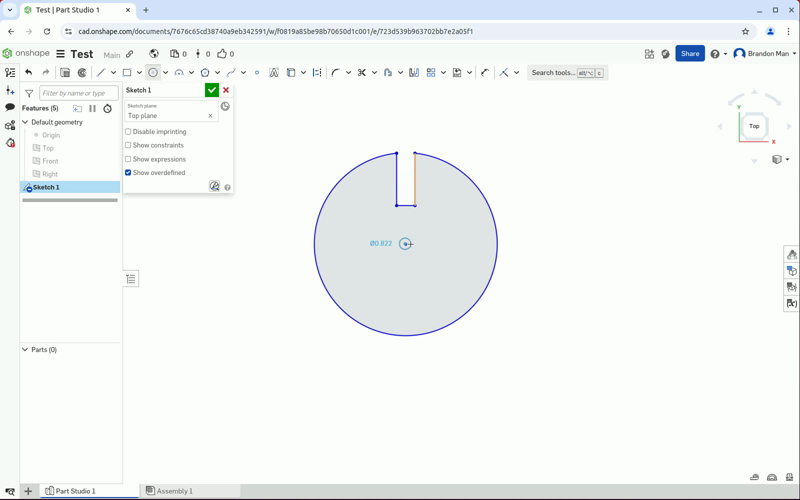
scroll(6)
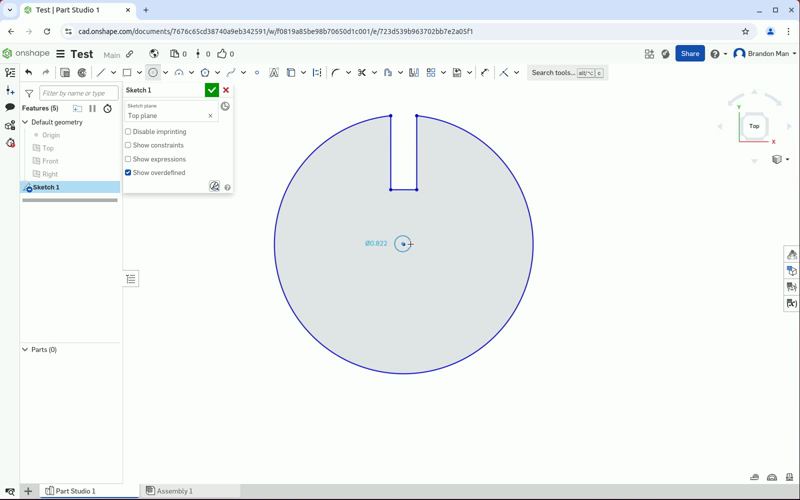
scroll(6)
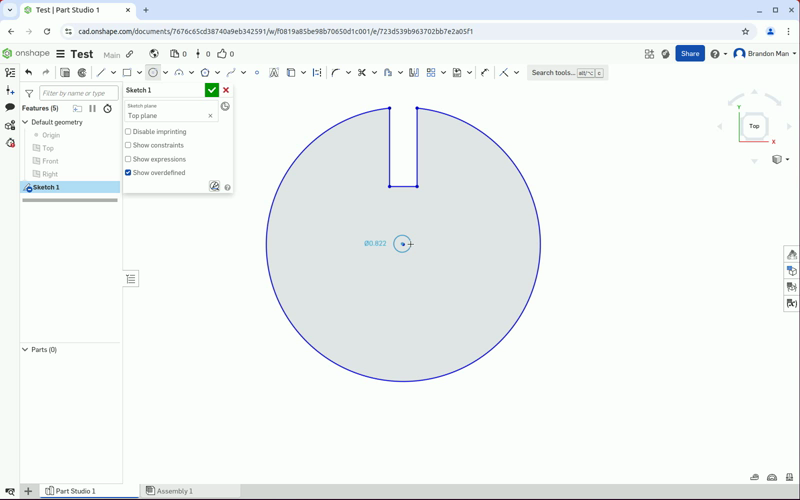
scroll(6)
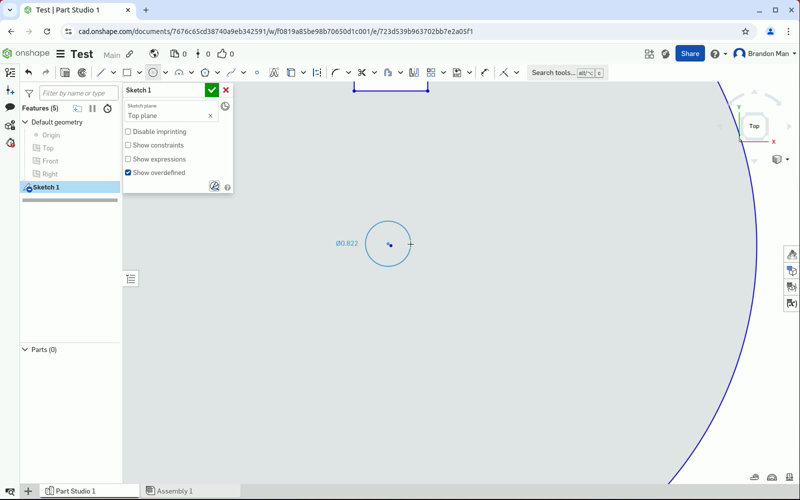
click(410, 243)
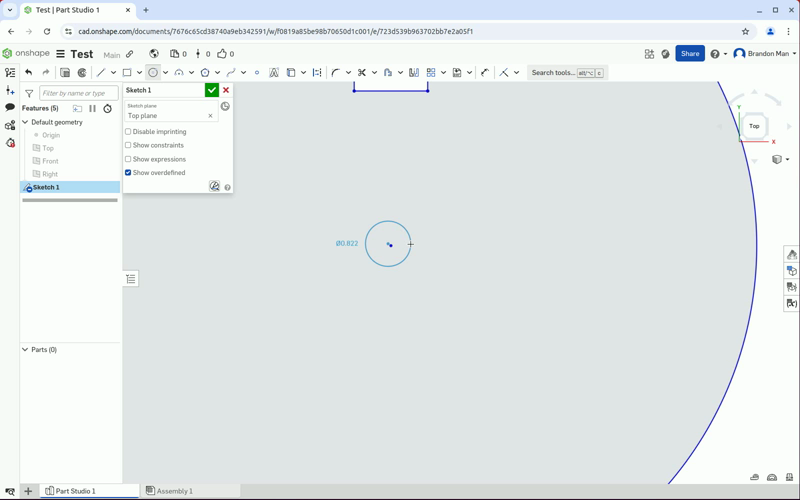
scroll(-6)
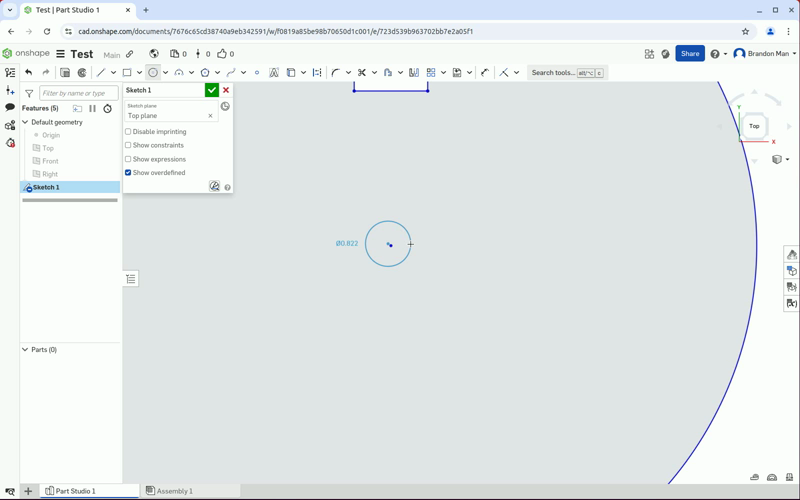
scroll(-6)
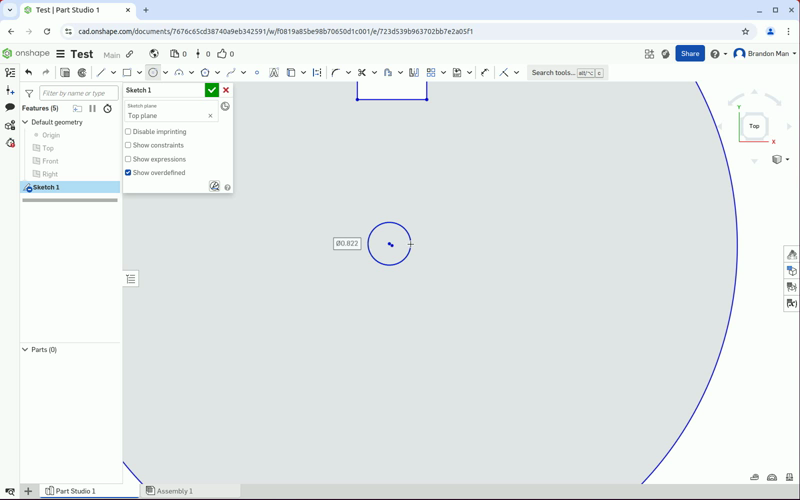
scroll(-6)
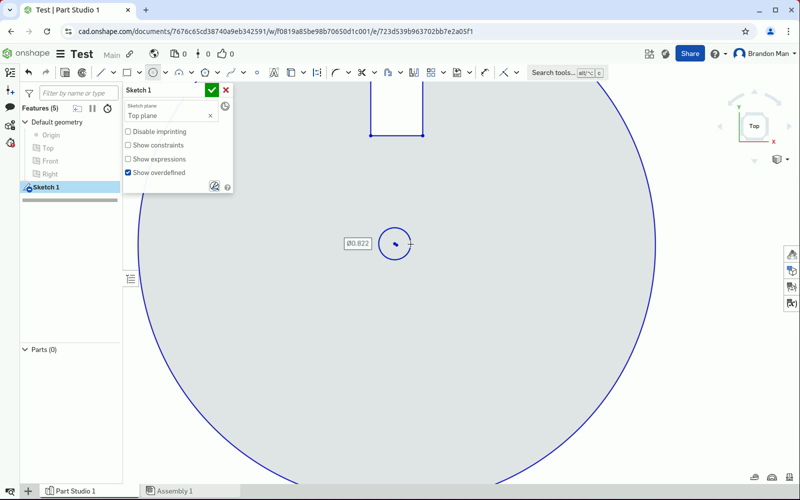
scroll(-6)
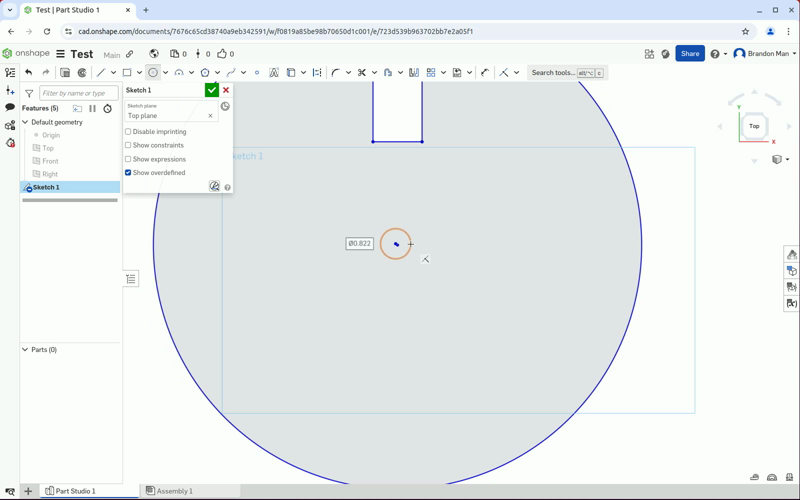
scroll(-6)
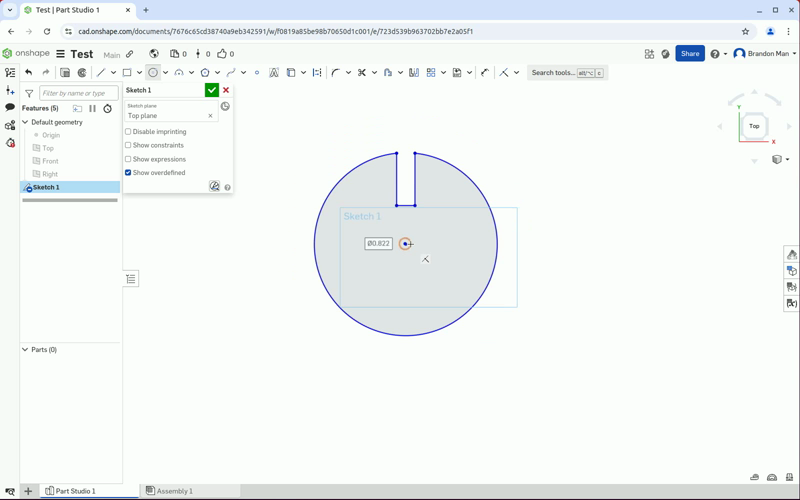
scroll(-6)
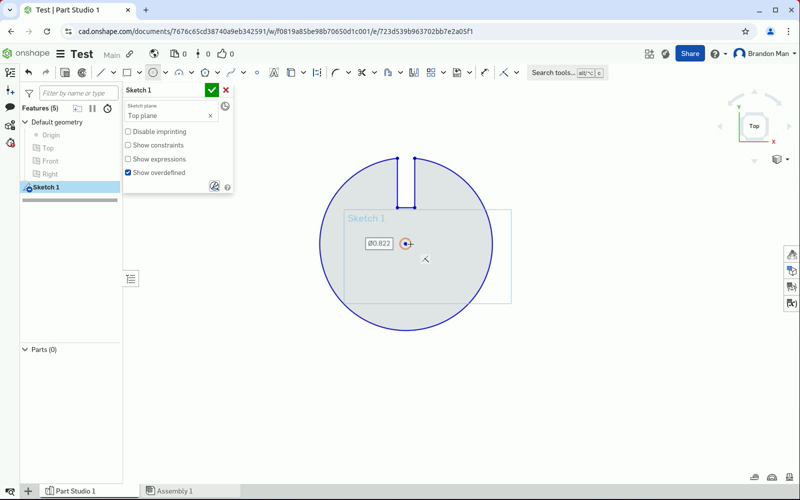
scroll(-6)
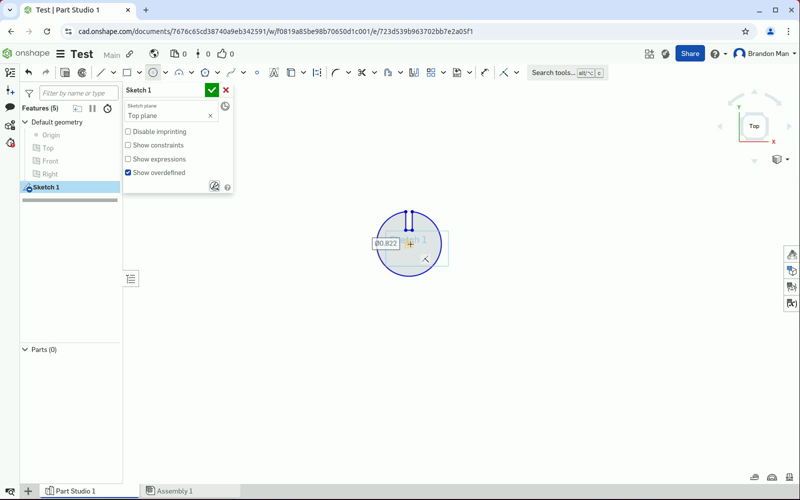
key(esc)
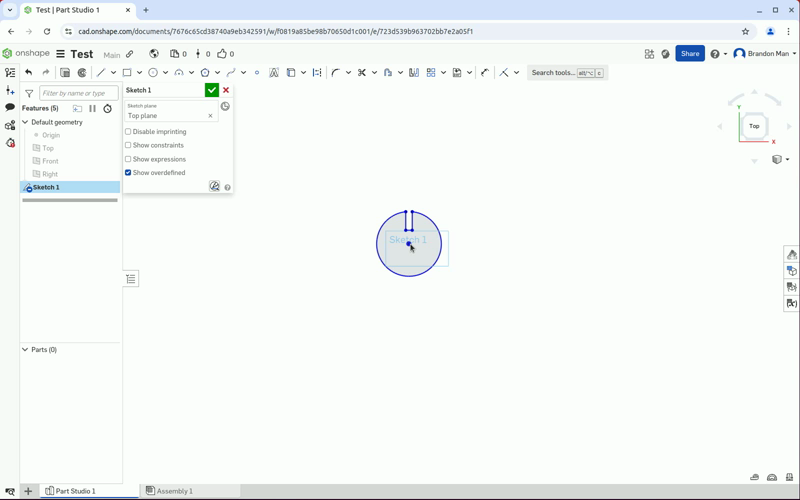
mouse_move(386, 235)
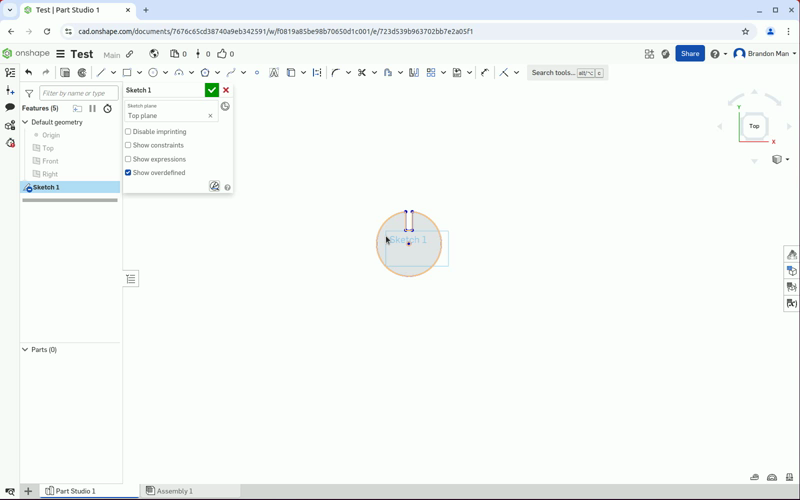
click(386, 235)
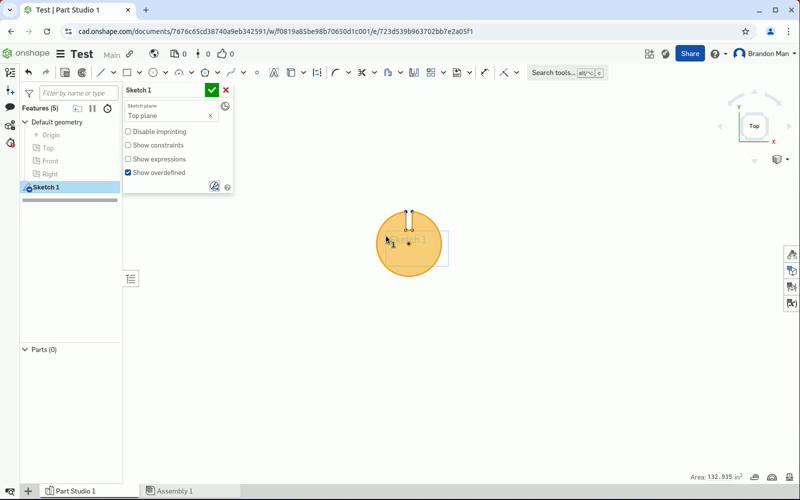
mouse_move(73, 352)
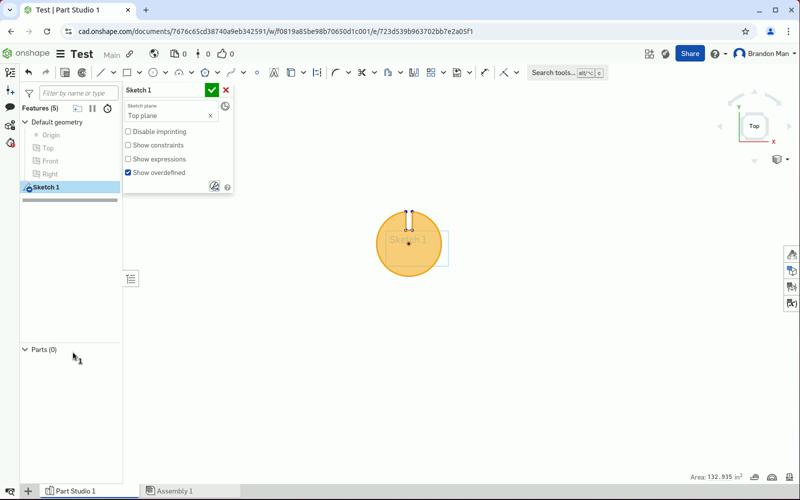
key(shift+y)
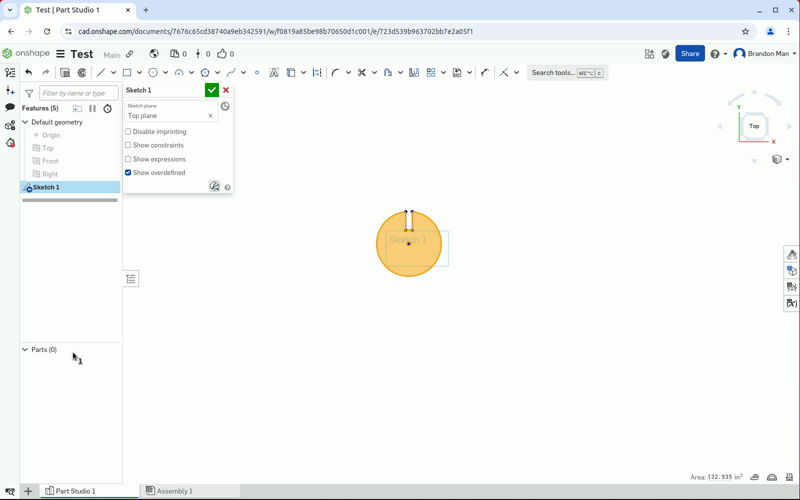
key(shift+e)
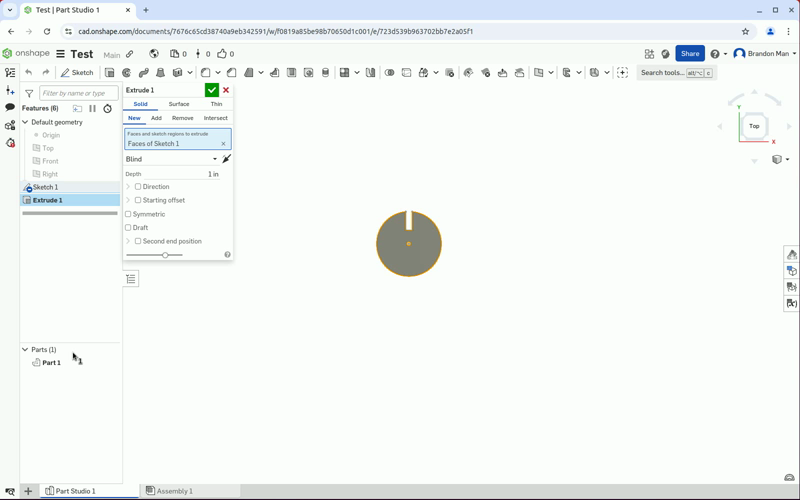
mouse_move(143, 106)
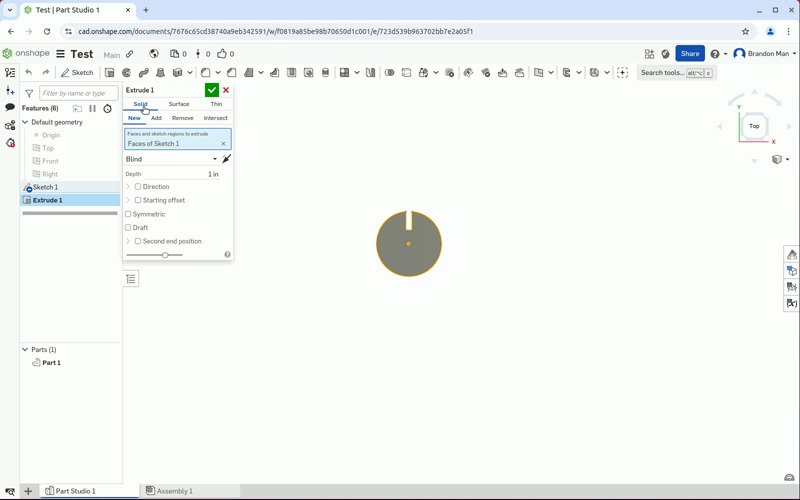
click(143, 106)
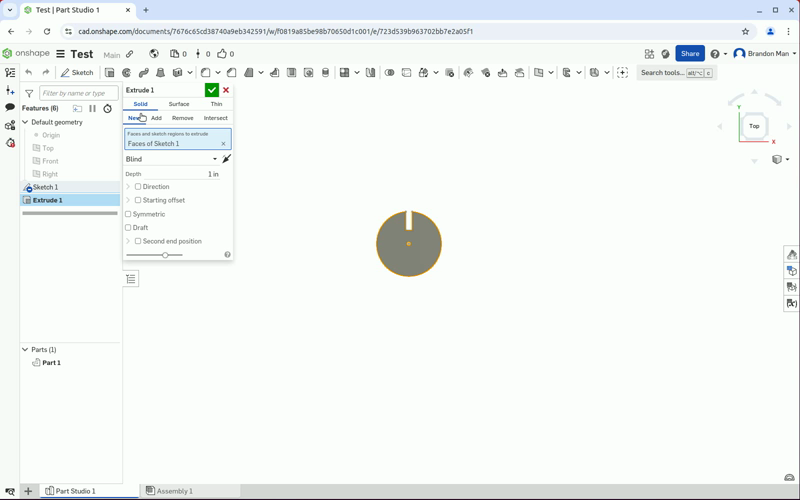
mouse_move(137, 120)
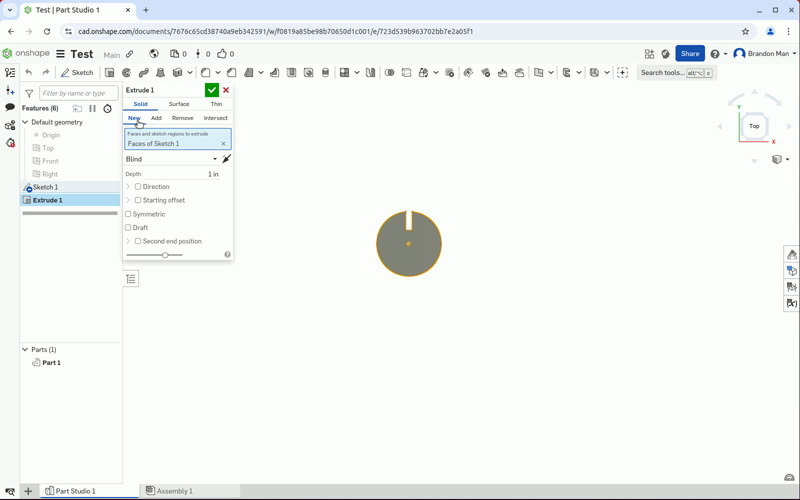
click(137, 120)
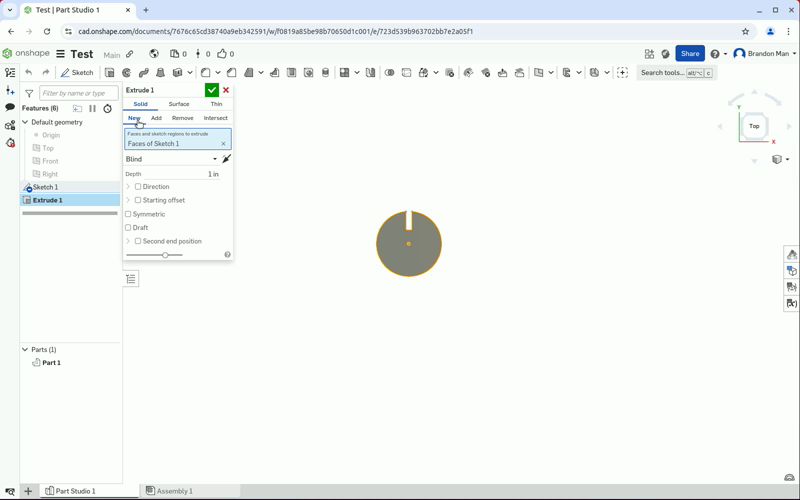
key(tab, 4)
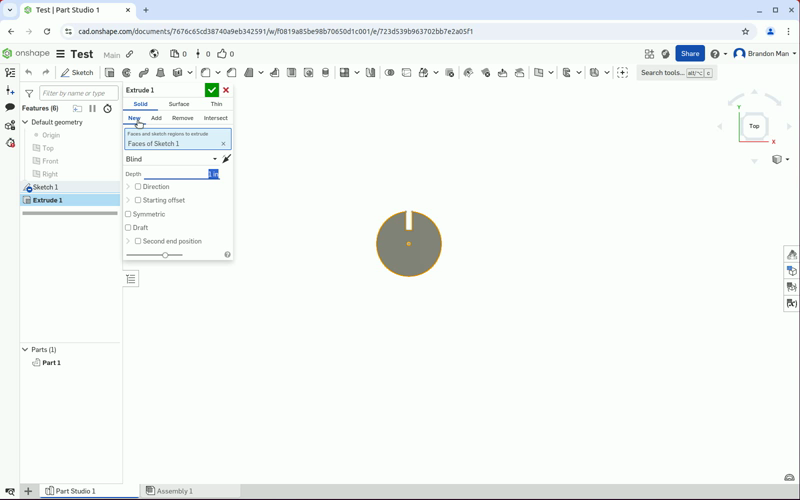
text(1.204)
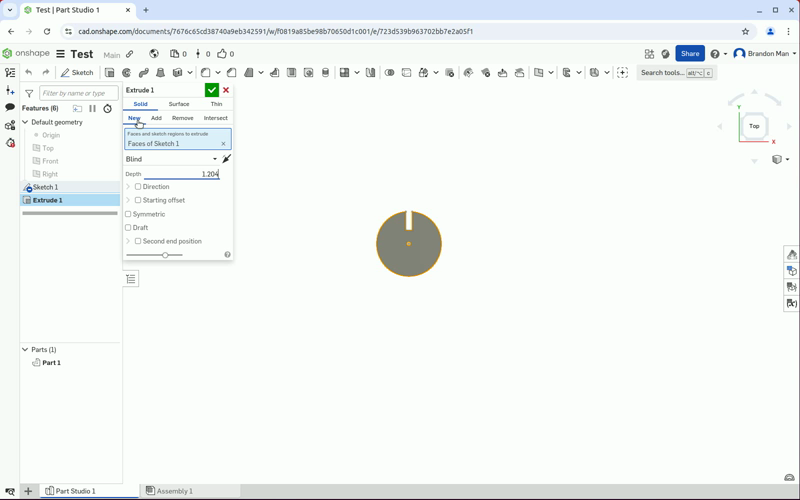
key(enter)
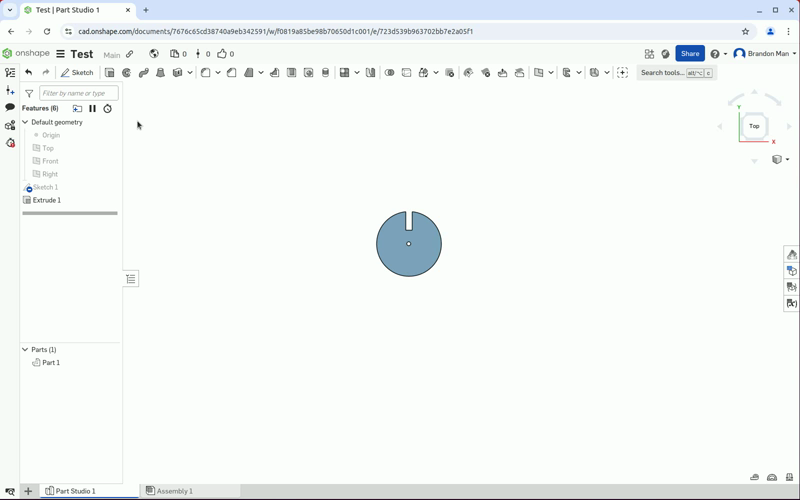
key(shift+h)
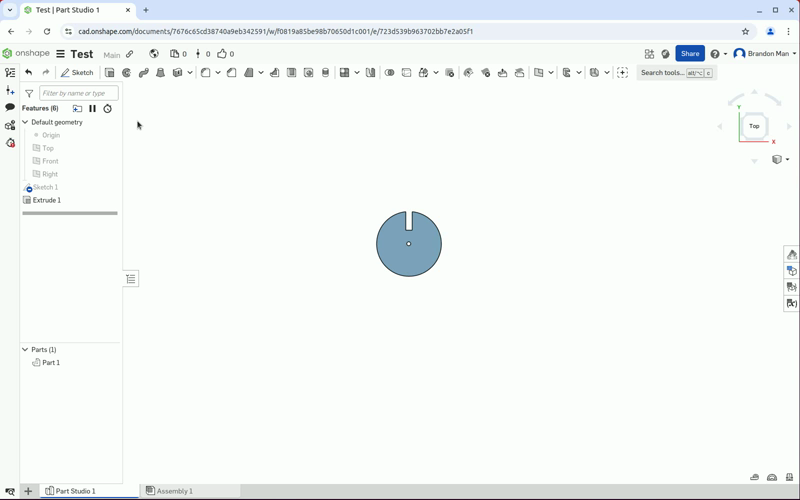
key(shift+h)
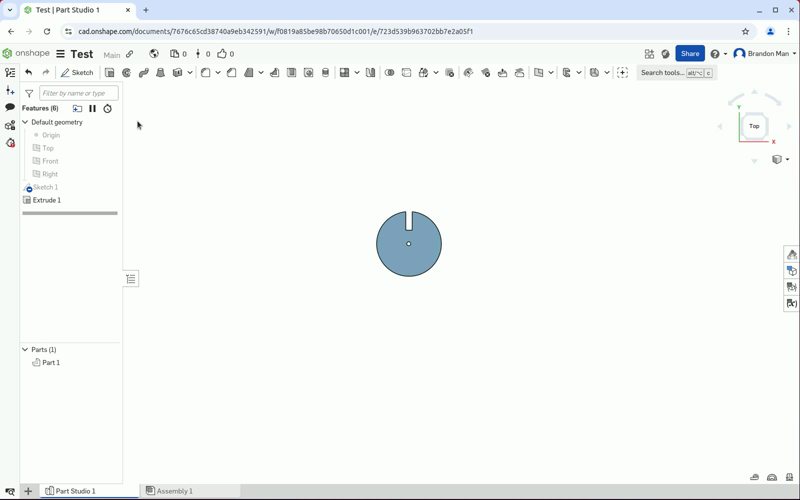
mouse_move(73, 189)
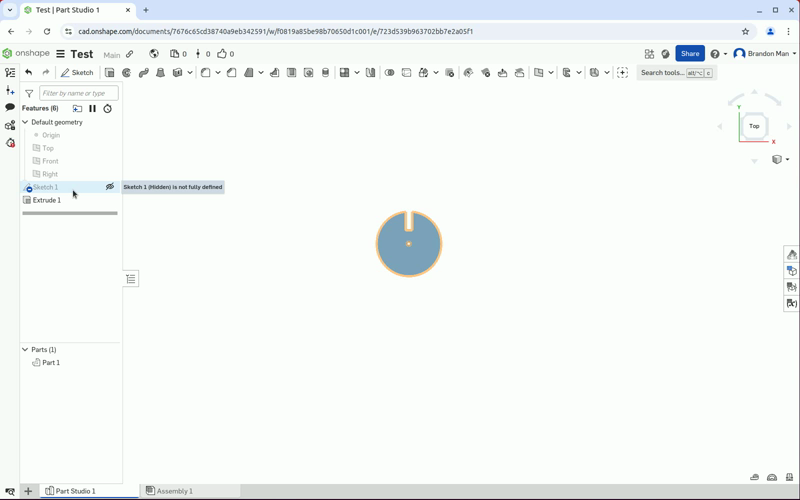
click(73, 189)
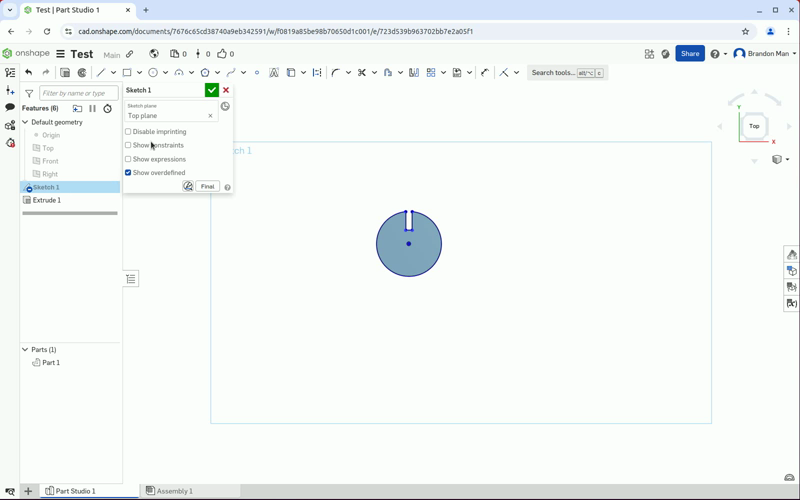
mouse_move(229, 92)
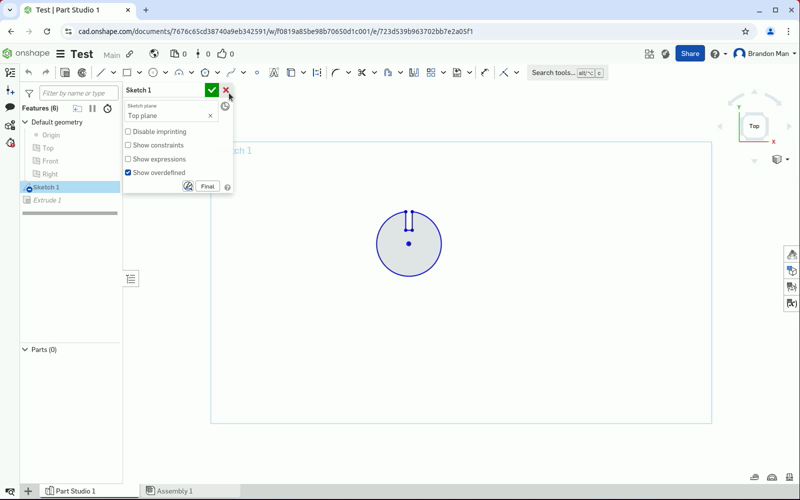
click(229, 92)
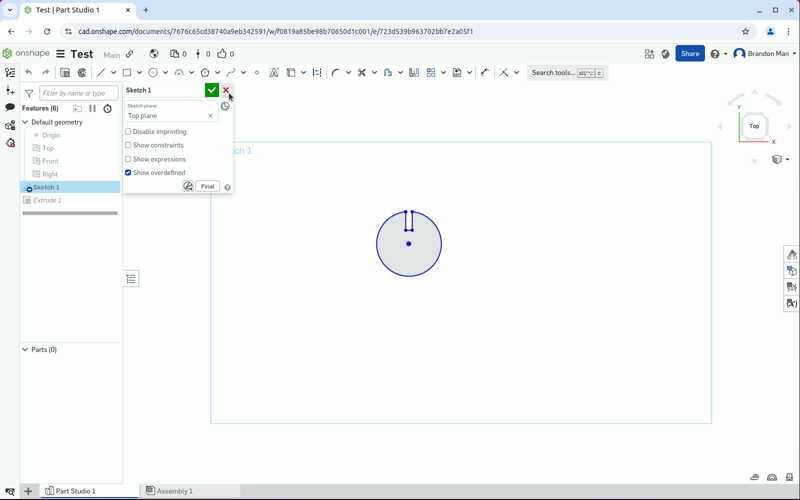
key(shift+s)
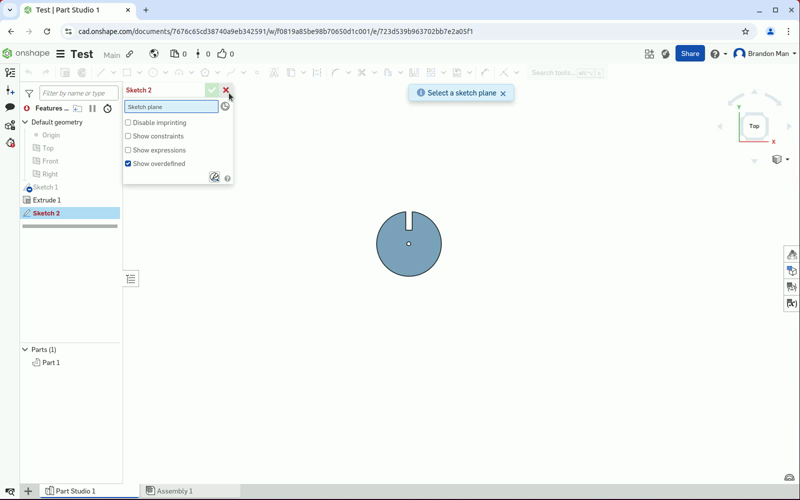
mouse_move(73, 150)
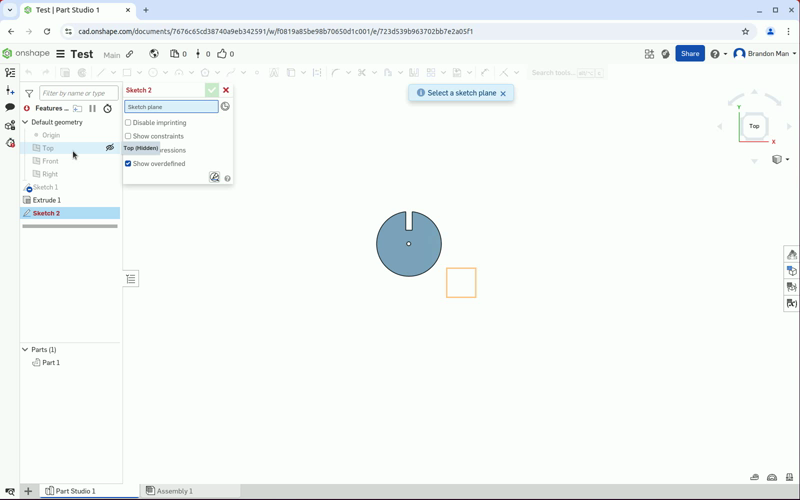
click(73, 150)
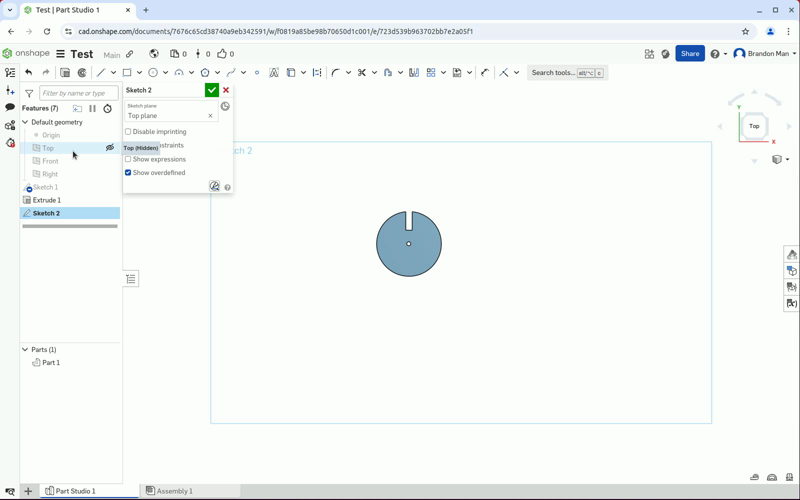
mouse_move(73, 352)
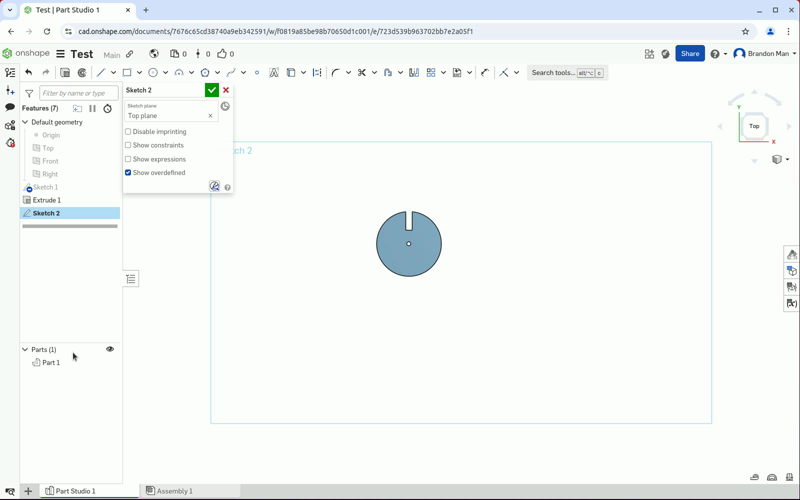
key(y)
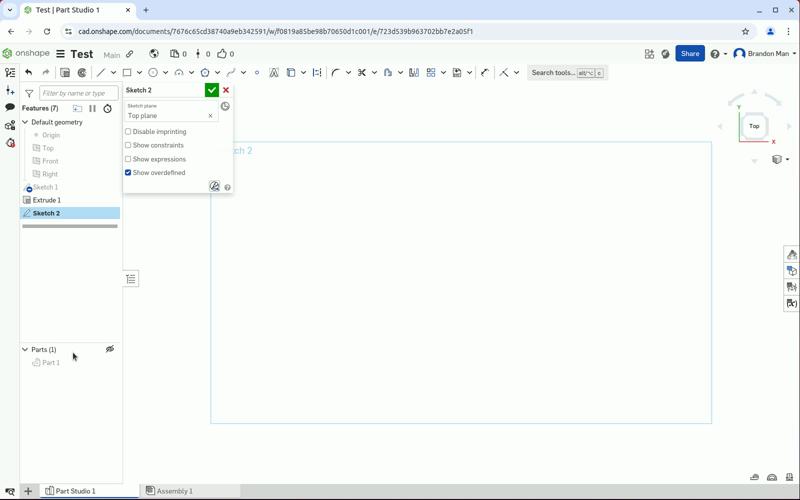
key(c)
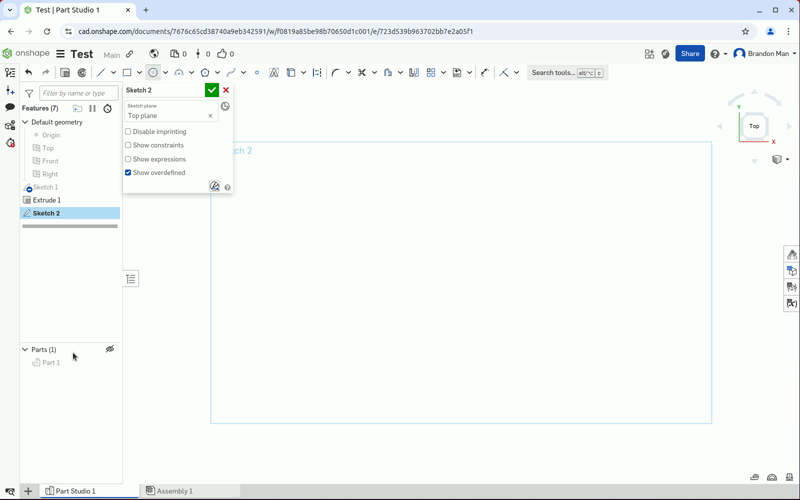
key_down(shift)
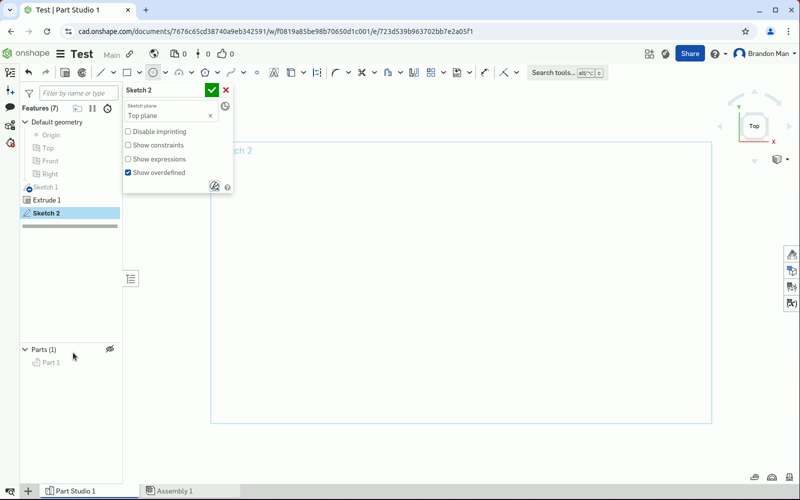
mouse_move(353, 316)
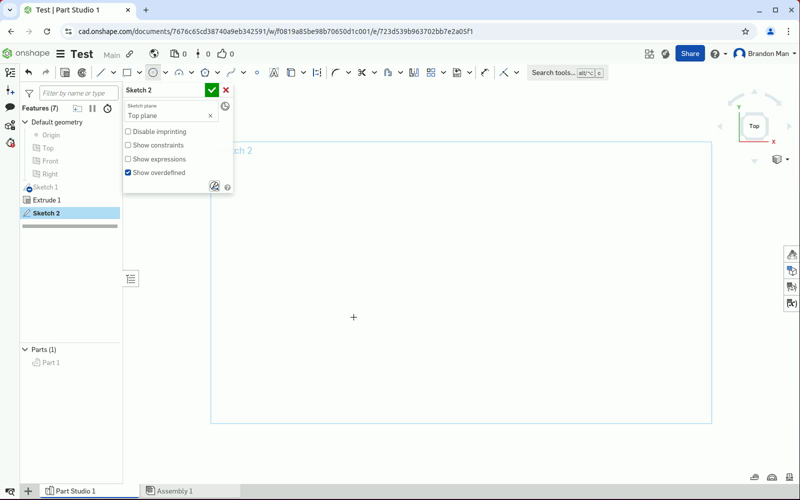
click(353, 316)
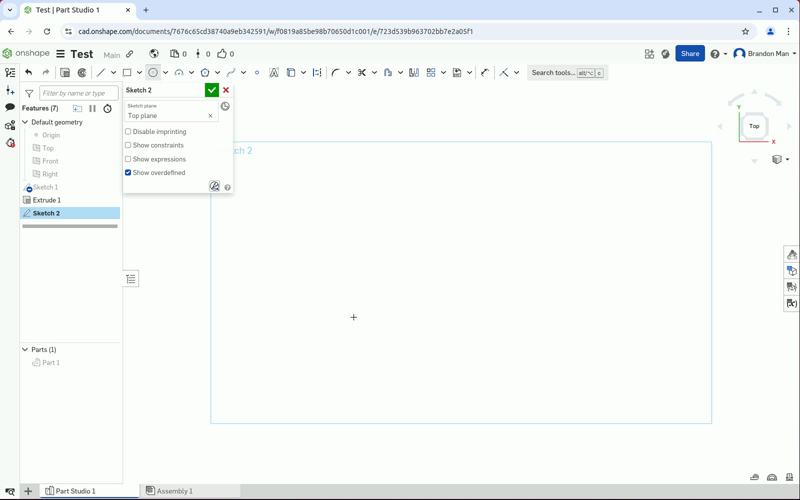
key_up(shift)
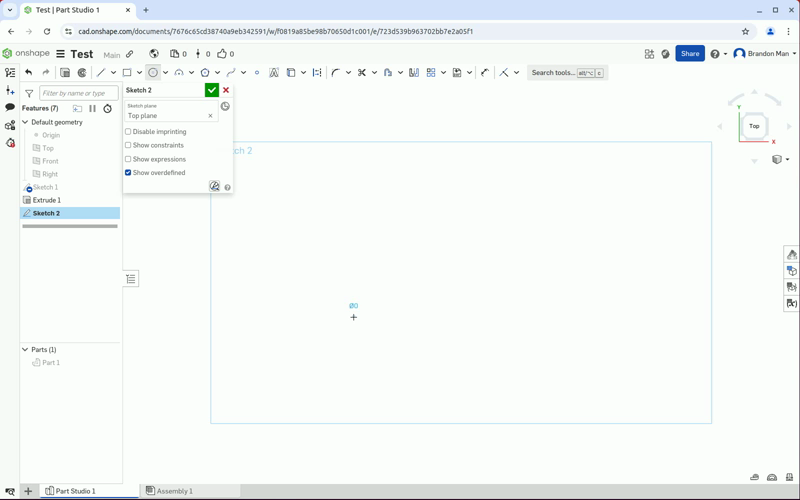
mouse_move(358, 316)
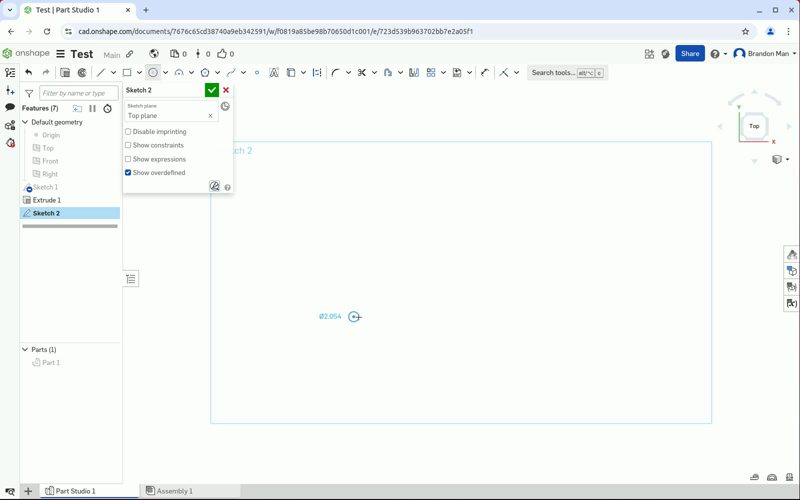
click(358, 316)
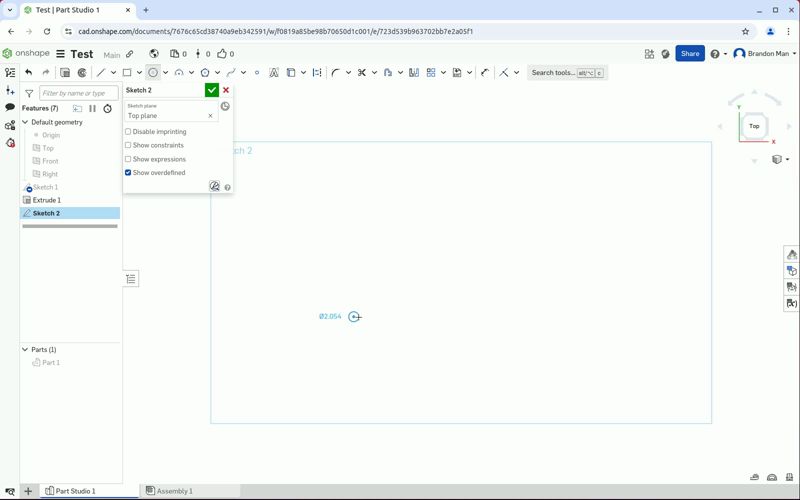
key(esc)
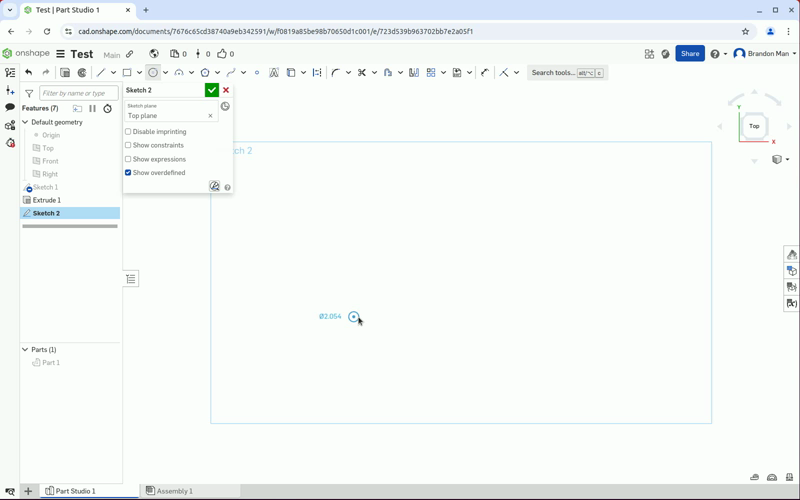
mouse_move(355, 320)
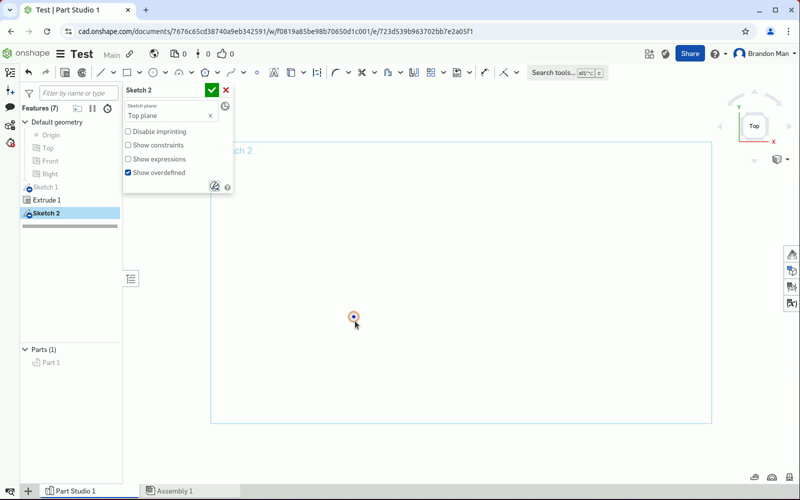
scroll(6)
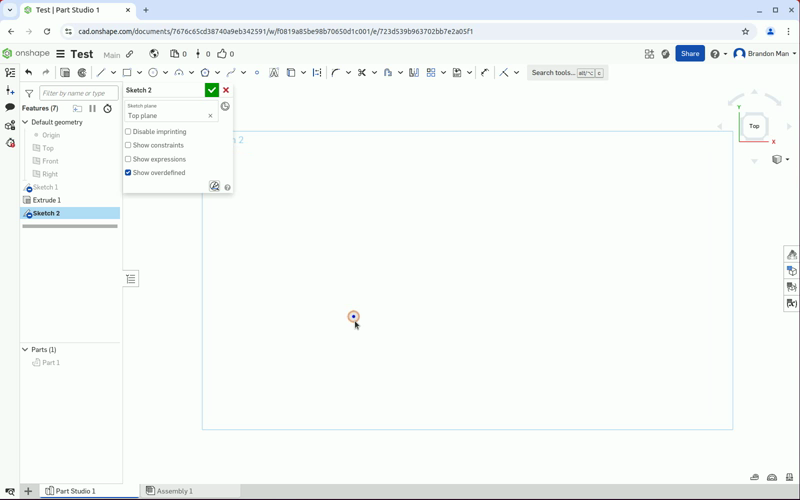
scroll(6)
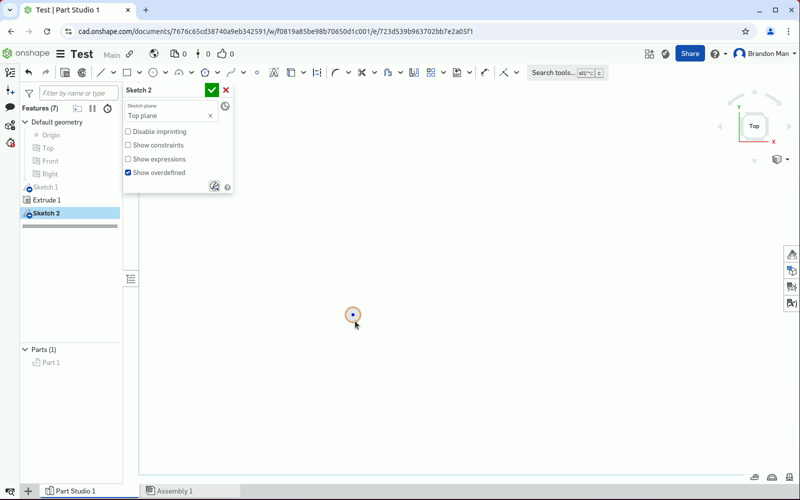
scroll(6)
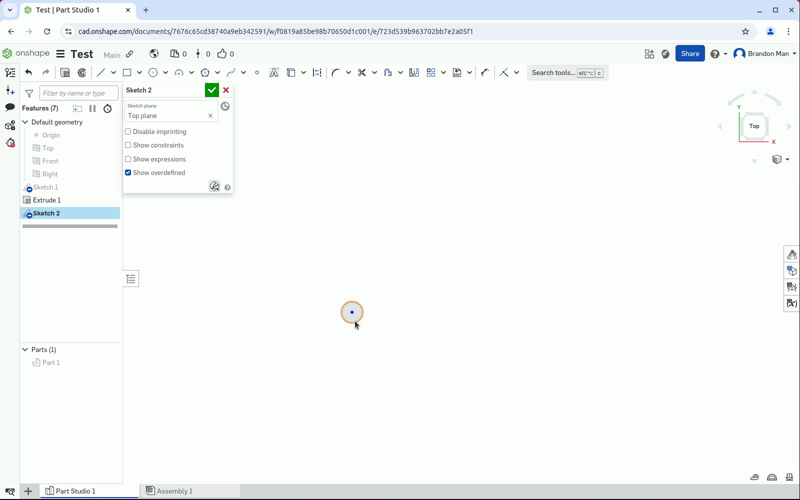
scroll(6)
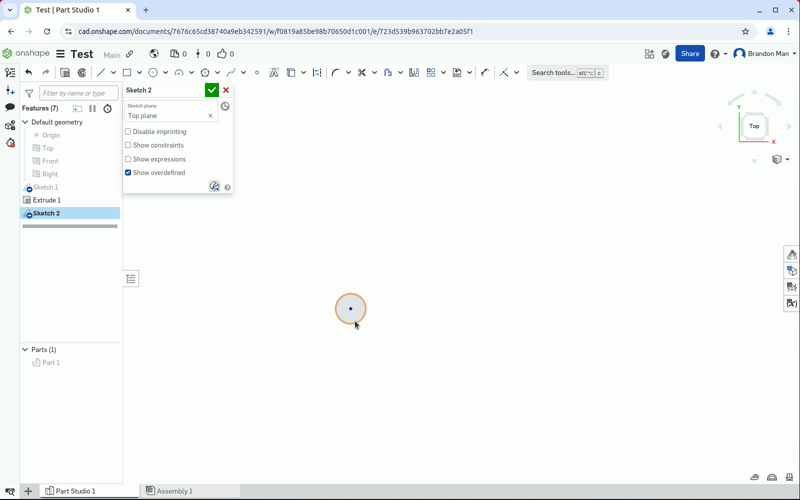
scroll(6)
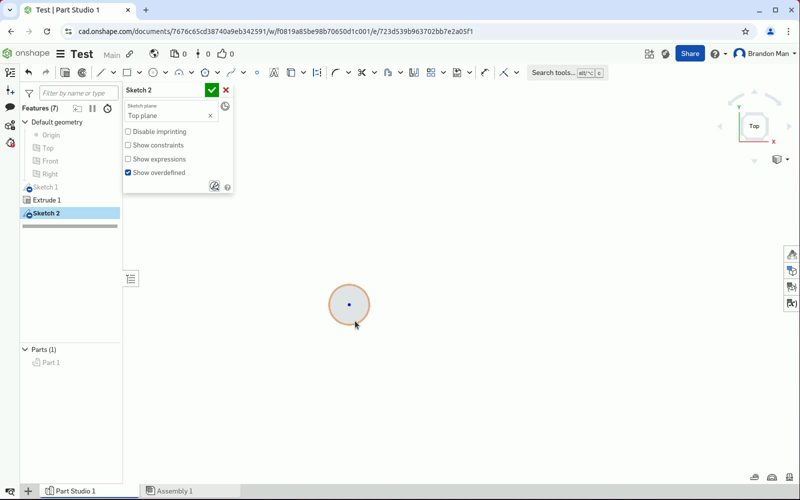
scroll(6)
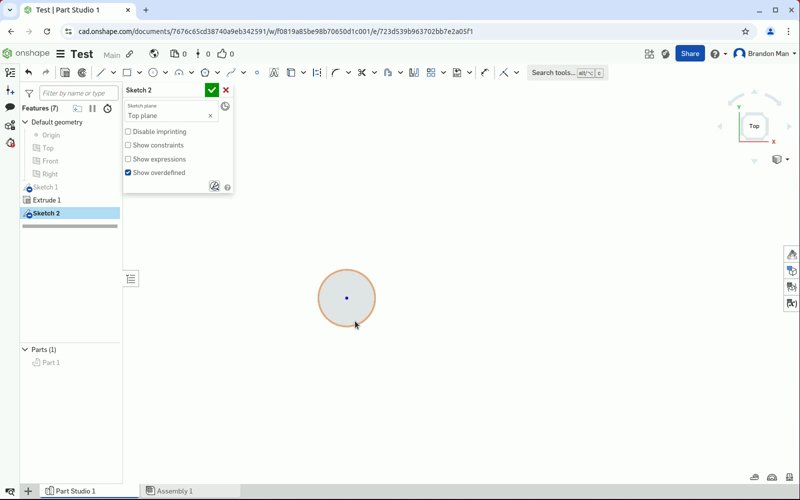
scroll(6)
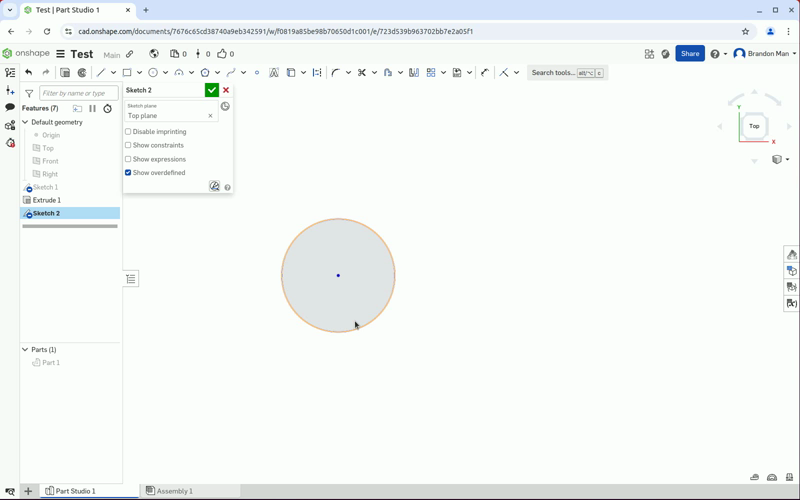
click(355, 320)
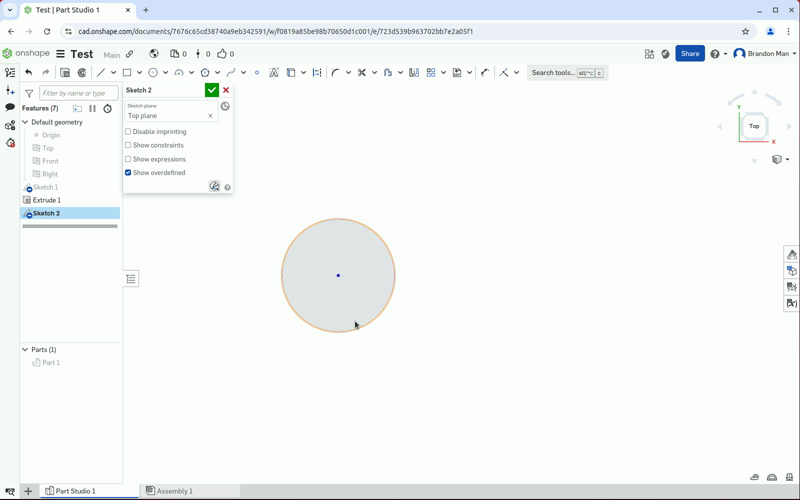
scroll(-6)
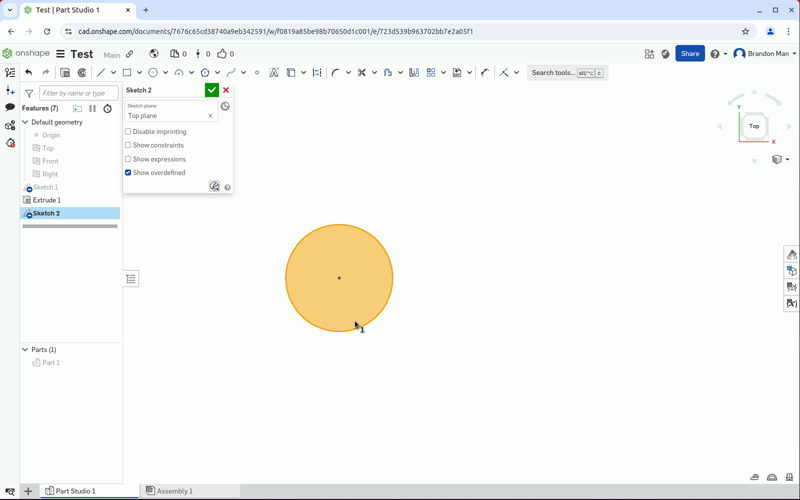
scroll(-6)
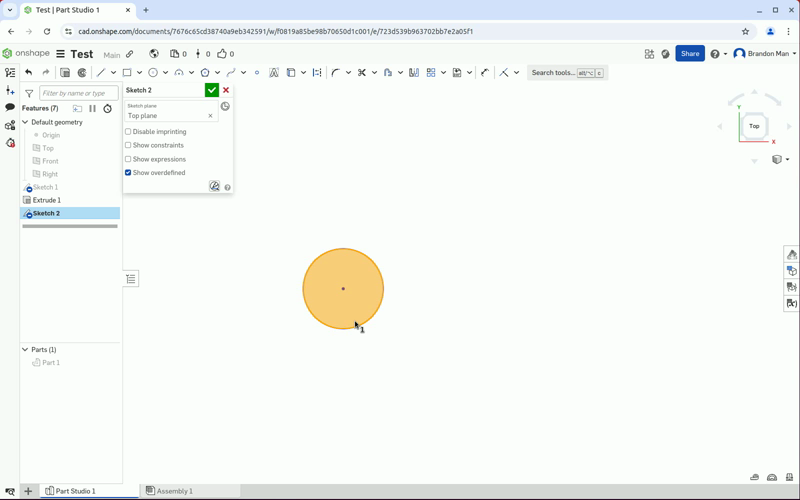
scroll(-6)
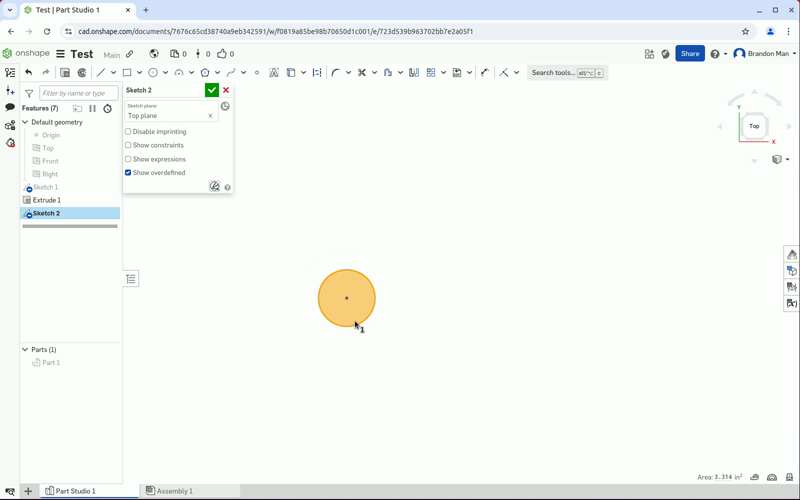
scroll(-6)
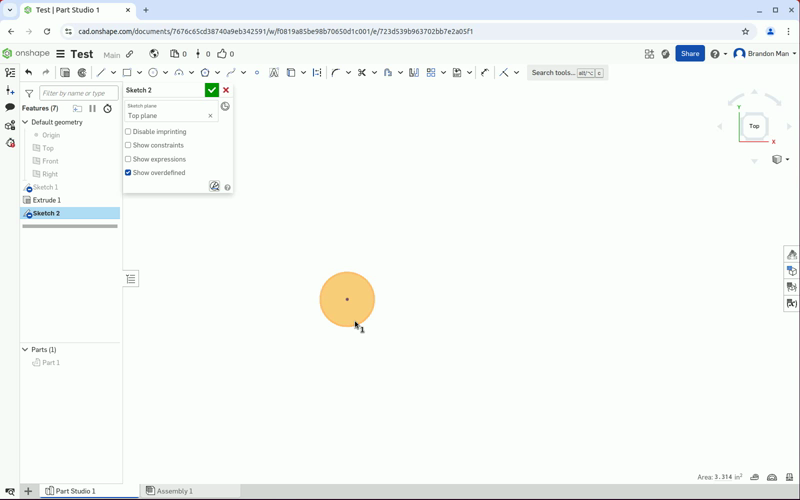
scroll(-6)
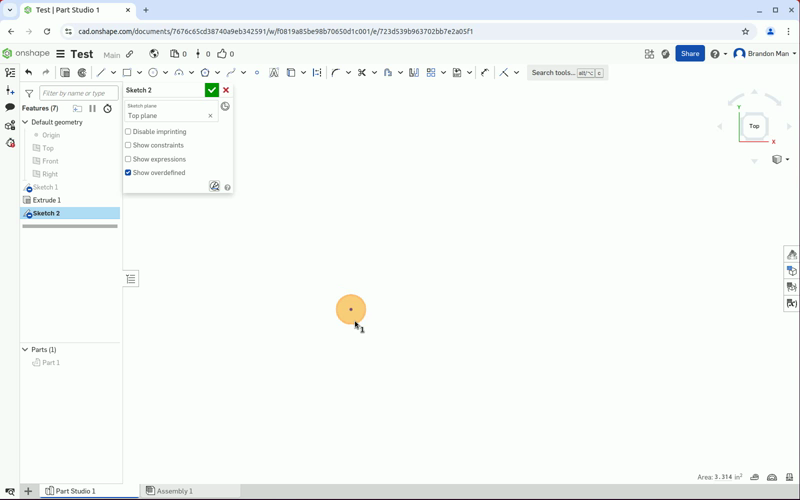
scroll(-6)
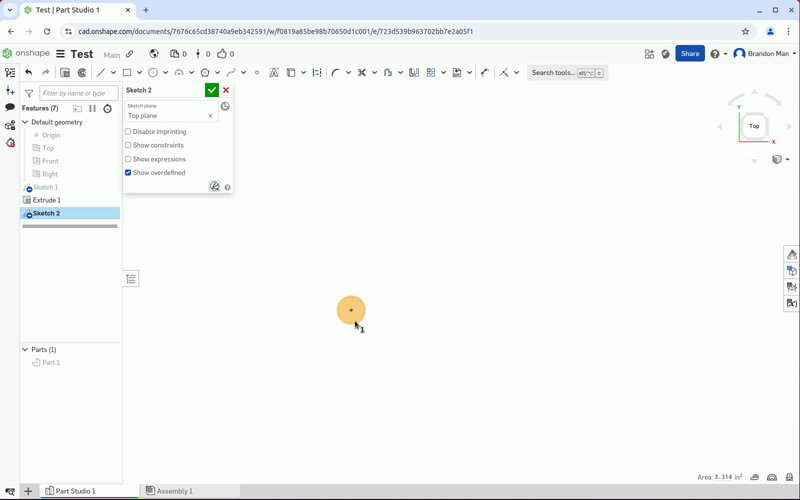
scroll(-6)
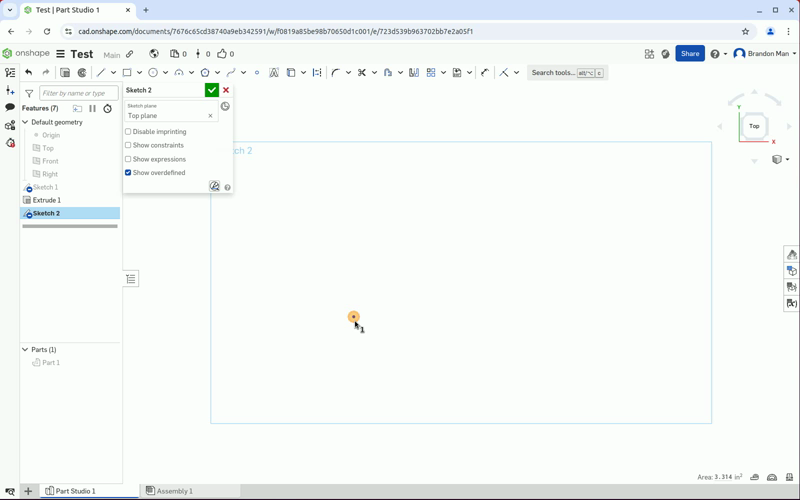
mouse_move(73, 352)
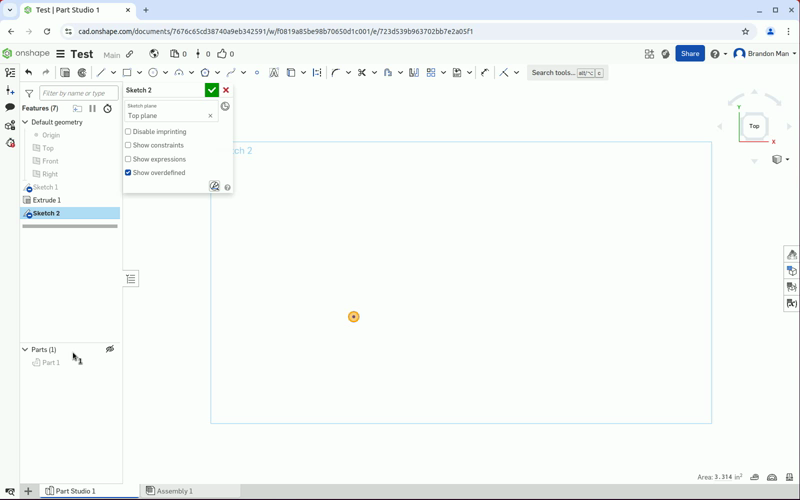
key(shift+y)
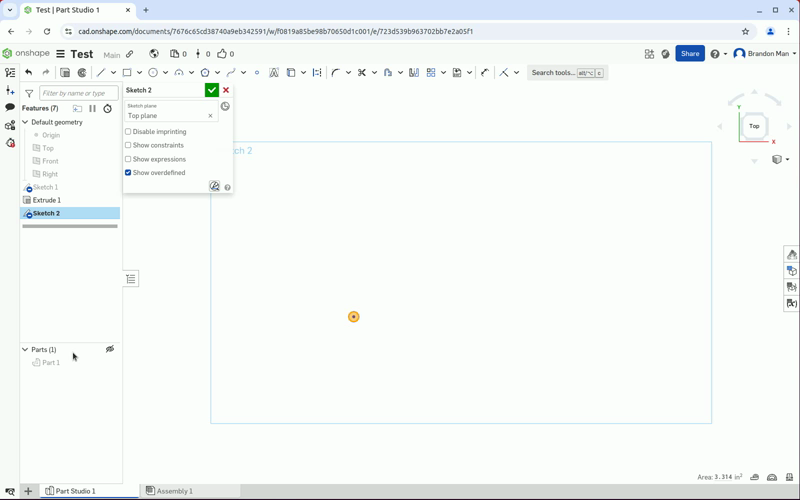
key(shift+e)
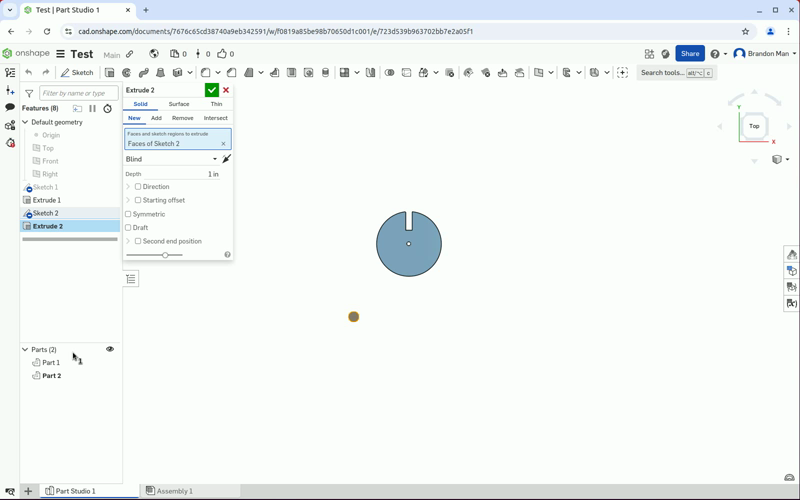
mouse_move(143, 106)
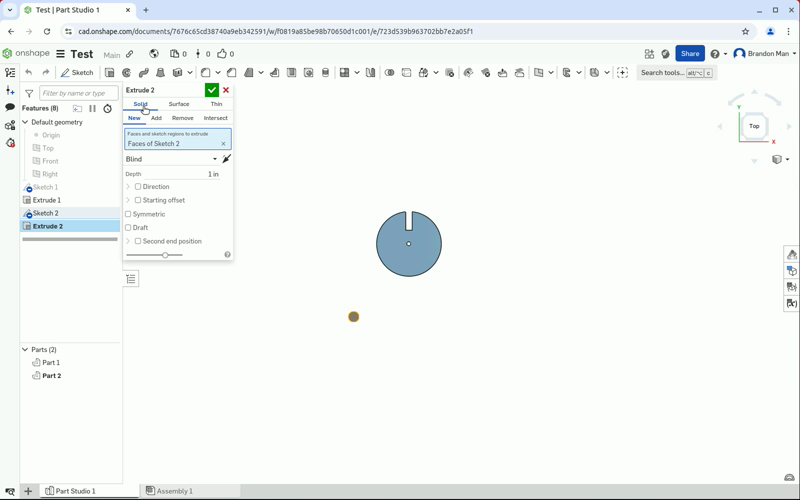
click(143, 106)
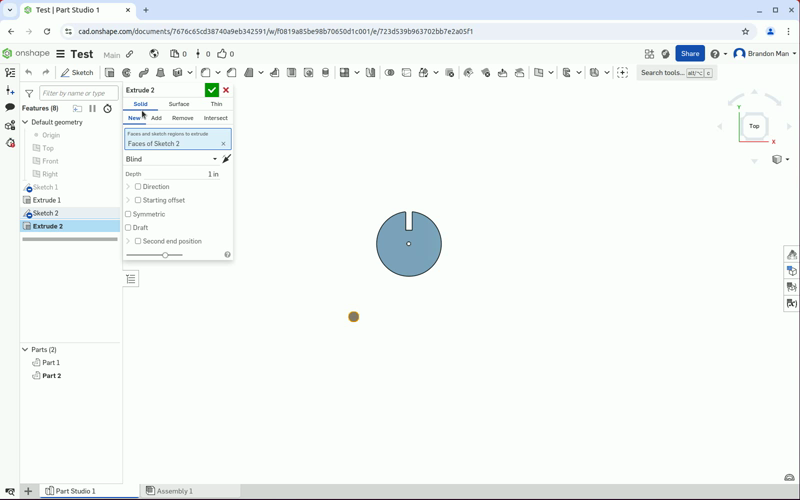
mouse_move(137, 120)
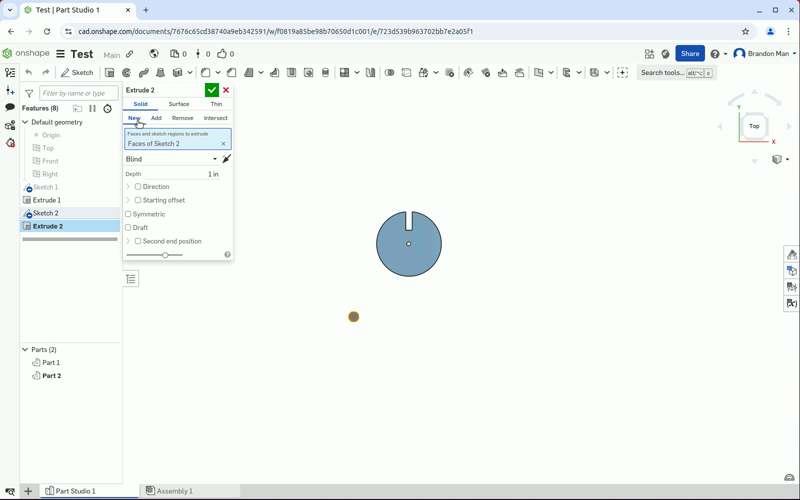
click(137, 120)
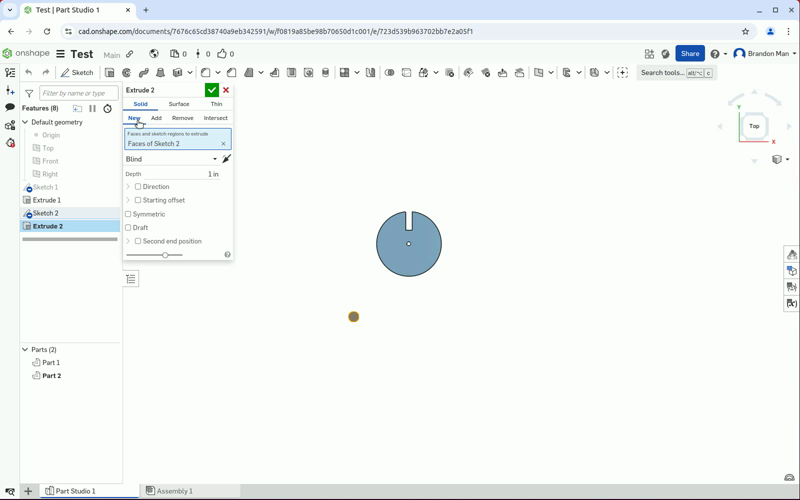
key(tab, 4)
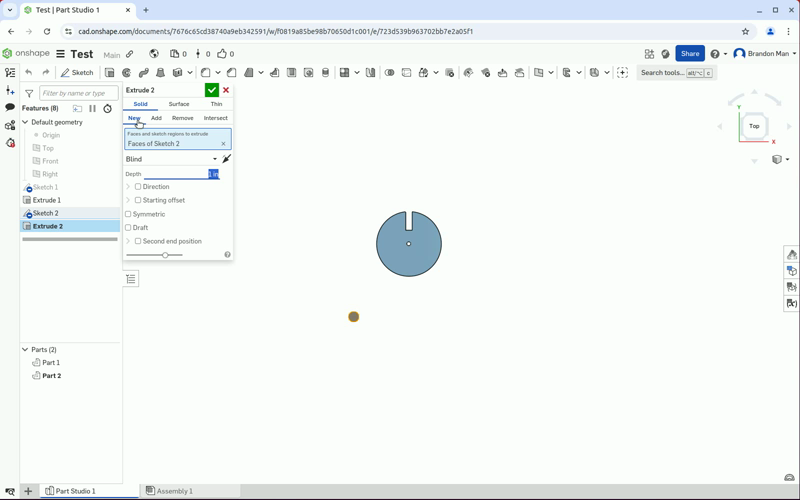
text(1.204)
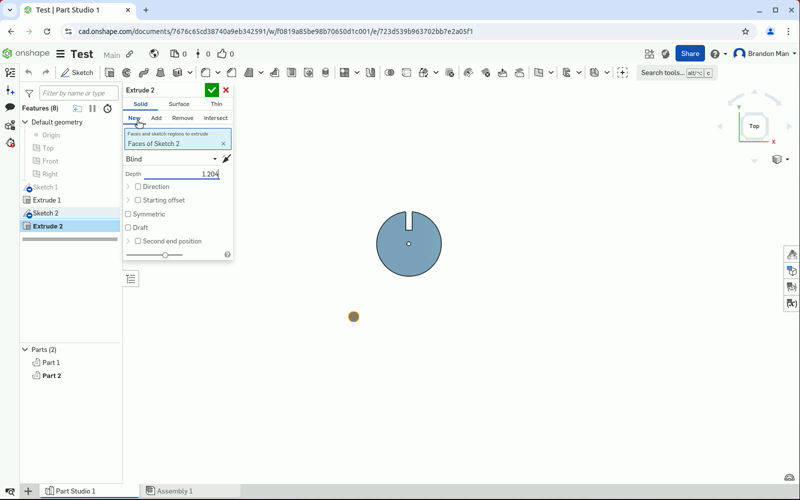
key(enter)
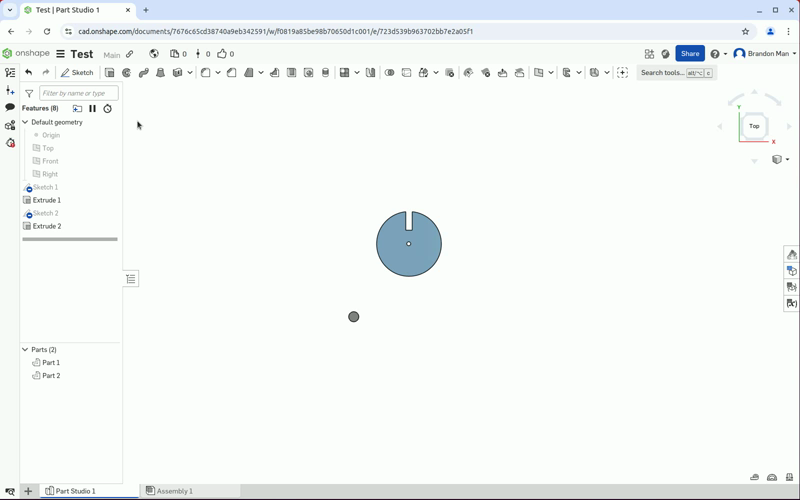
key(shift+h)
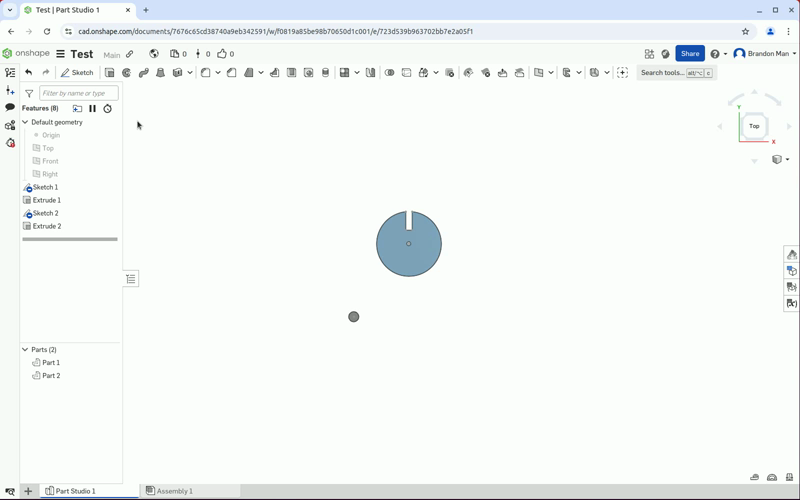
key(shift+h)
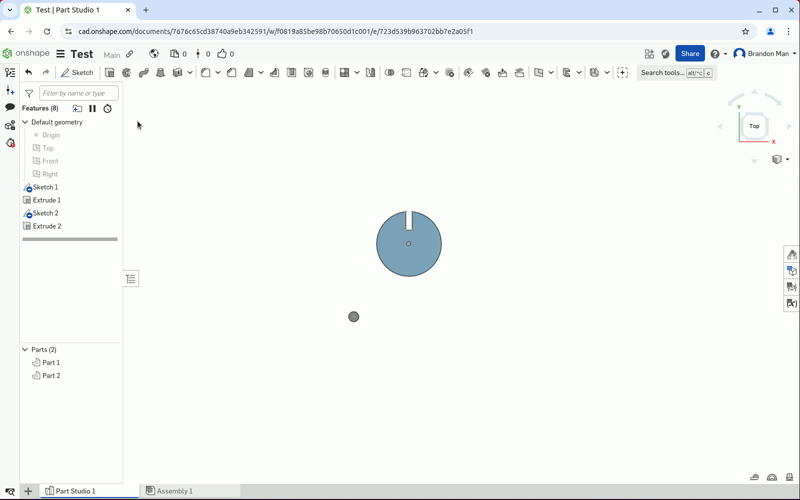
key(shift+7)
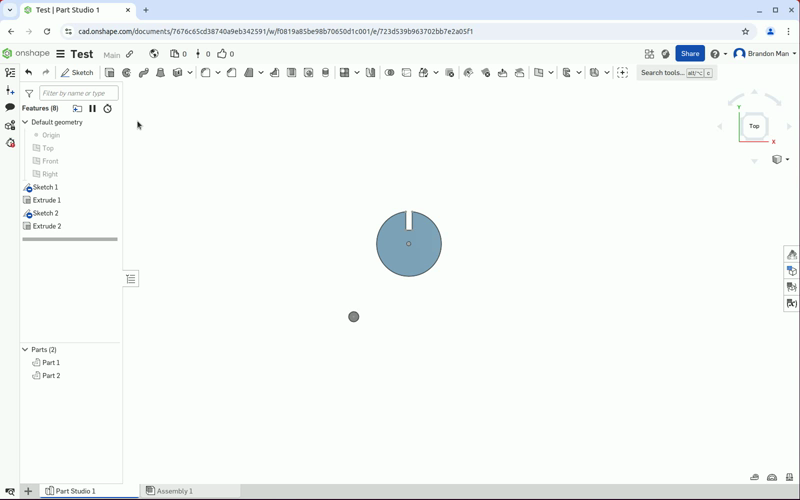
key(up, 3)
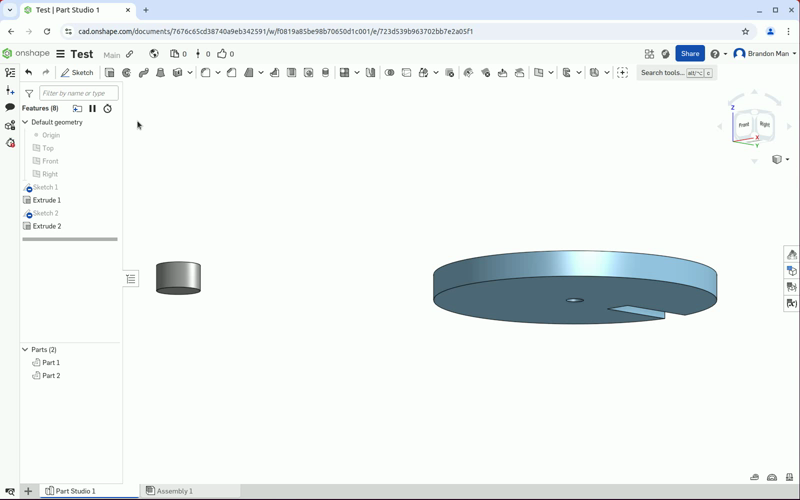
key(left, 3)
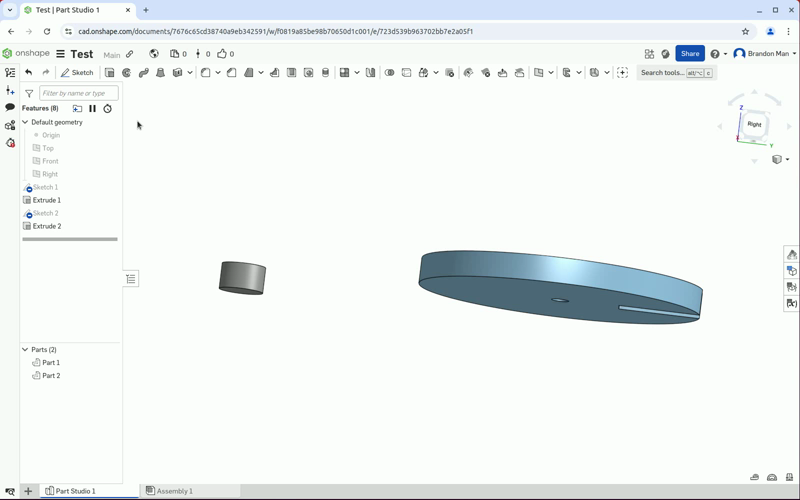
key(right, 3)
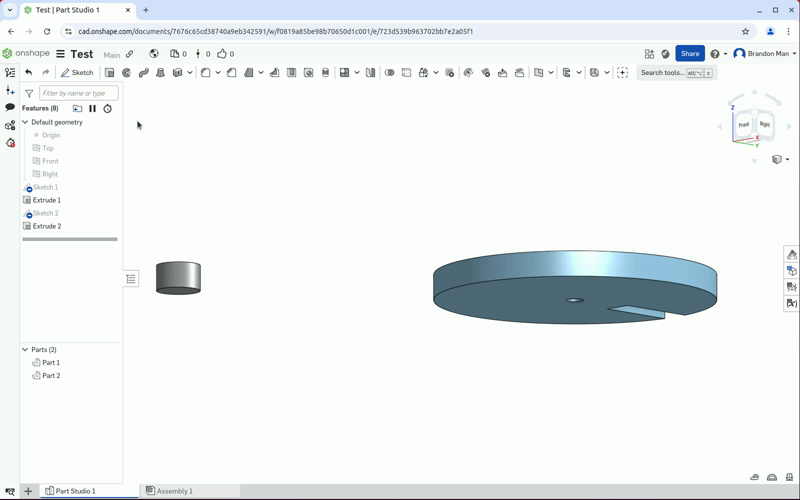
key(down, 3)
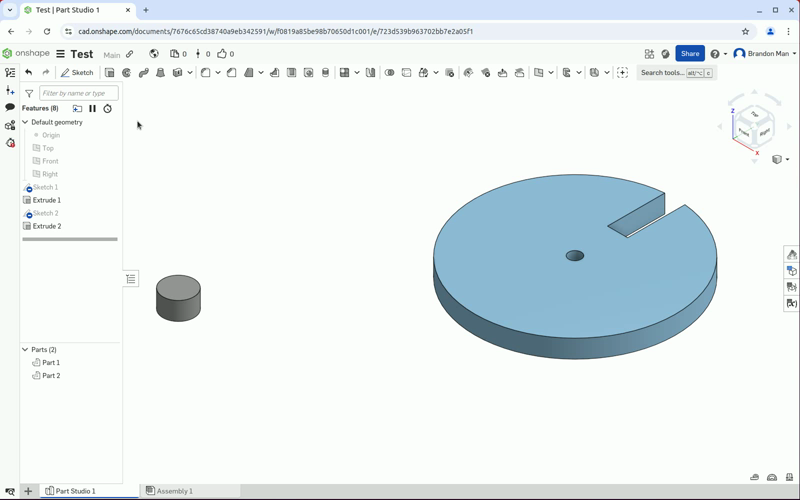
mouse_move(73, 189)
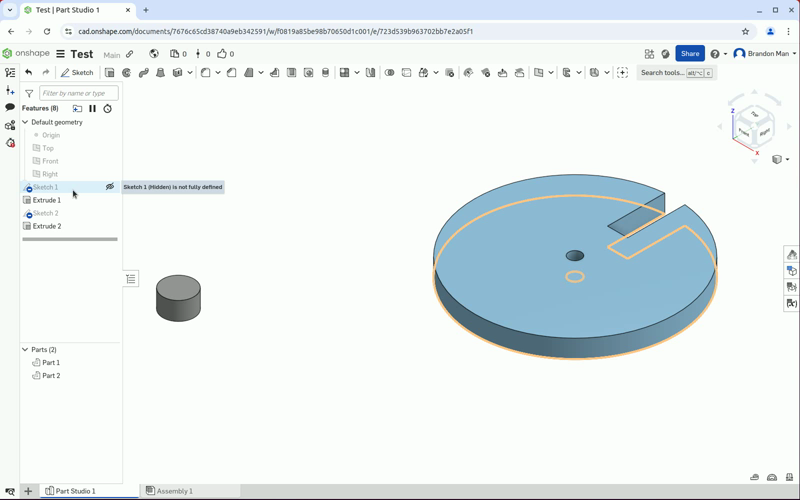
click(73, 189)